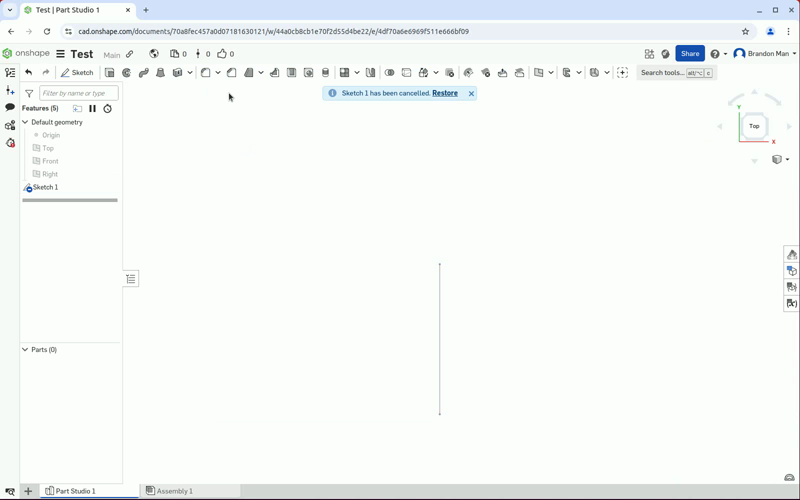
key(shift+h)
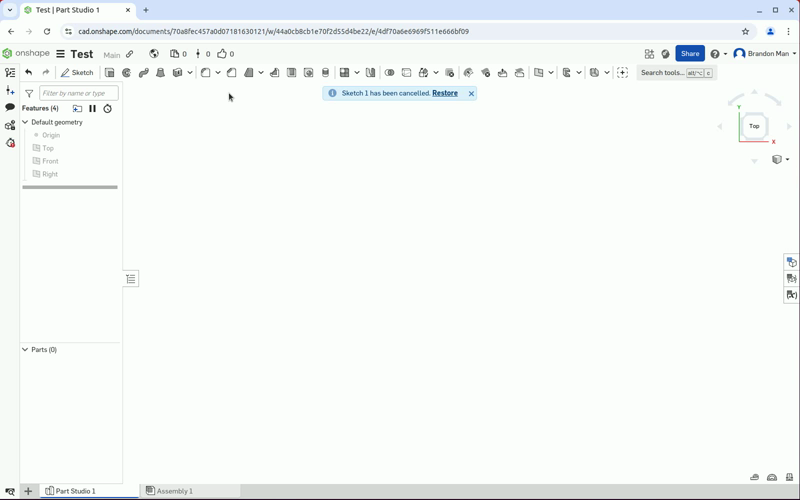
mouse_move(73, 352)
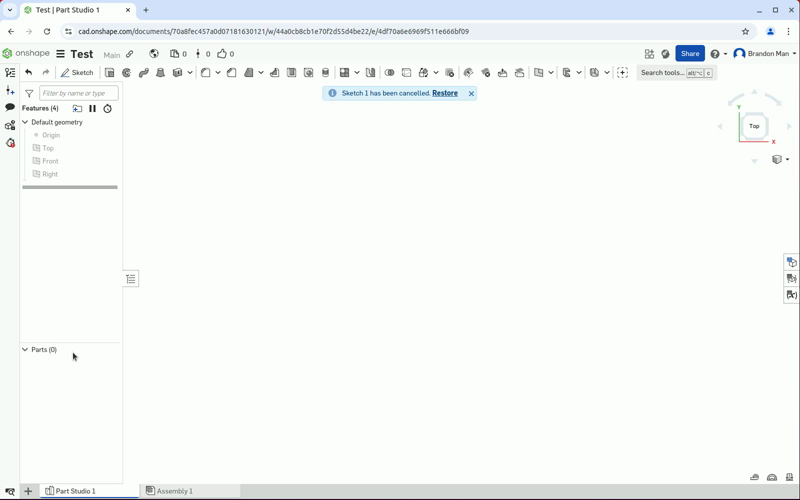
key(y)
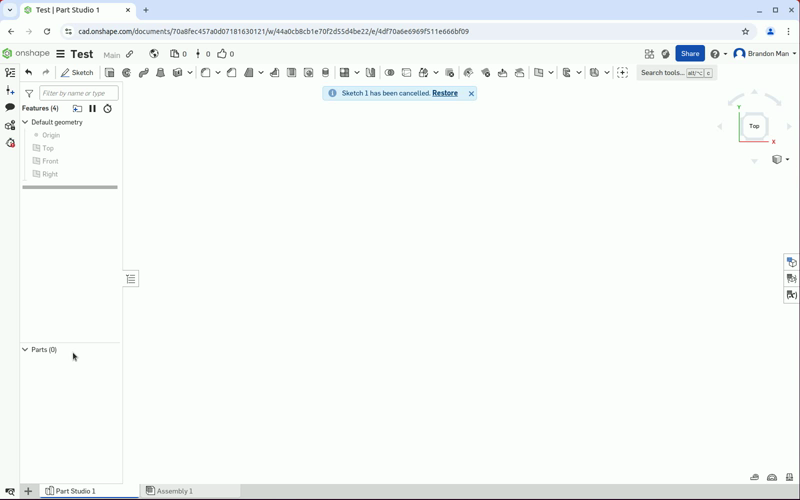
key(shift+p)
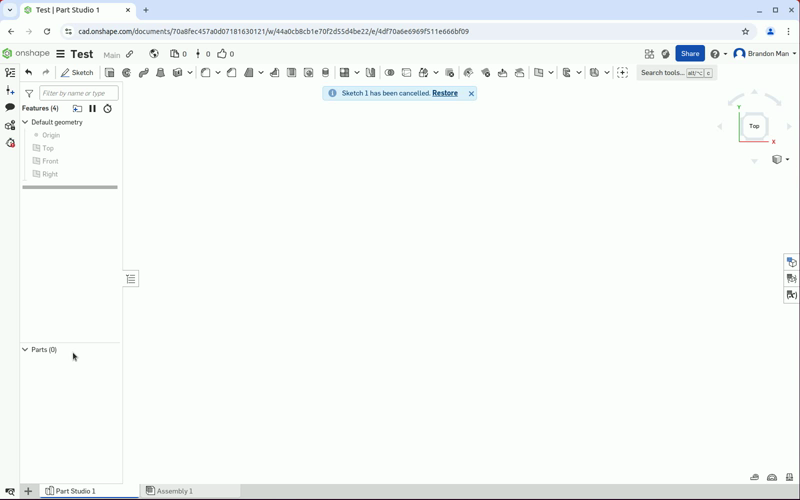
key(space)
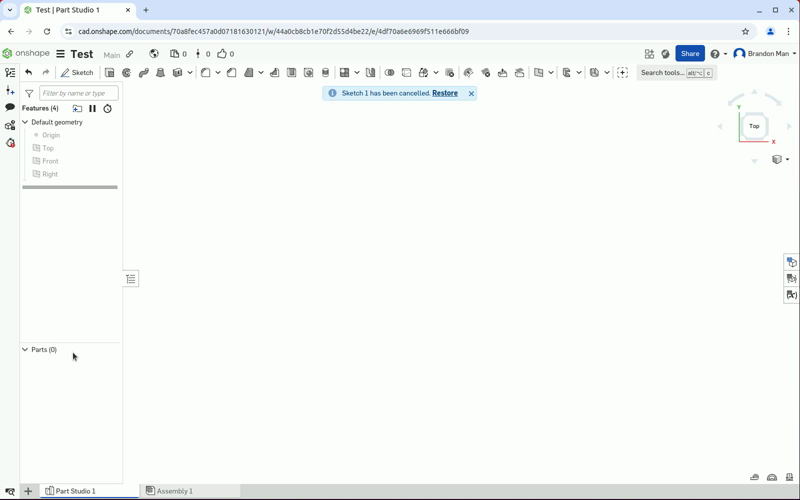
key_down(shift)
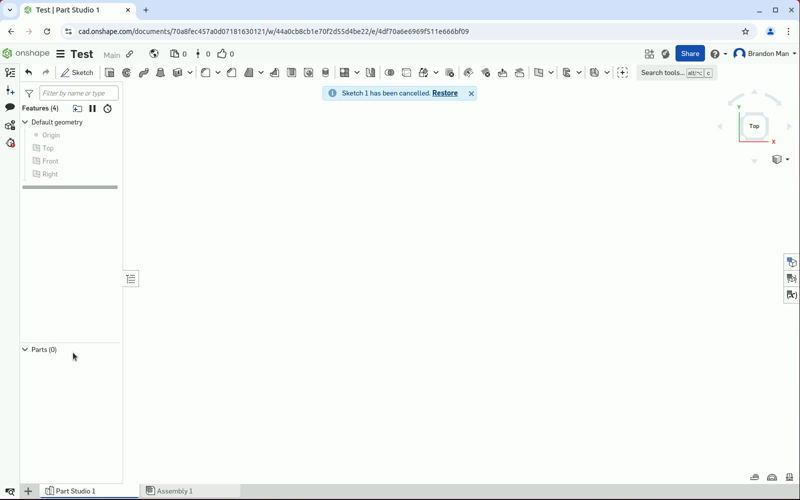
key(up)
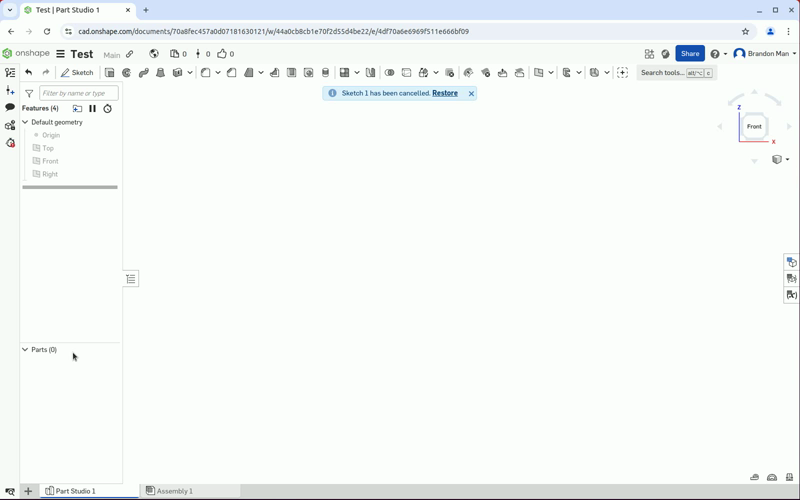
key_up(shift)
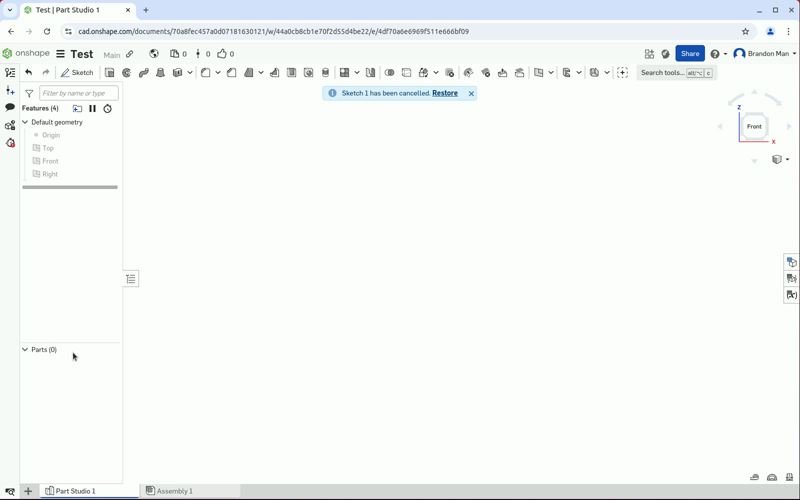
mouse_move(73, 352)
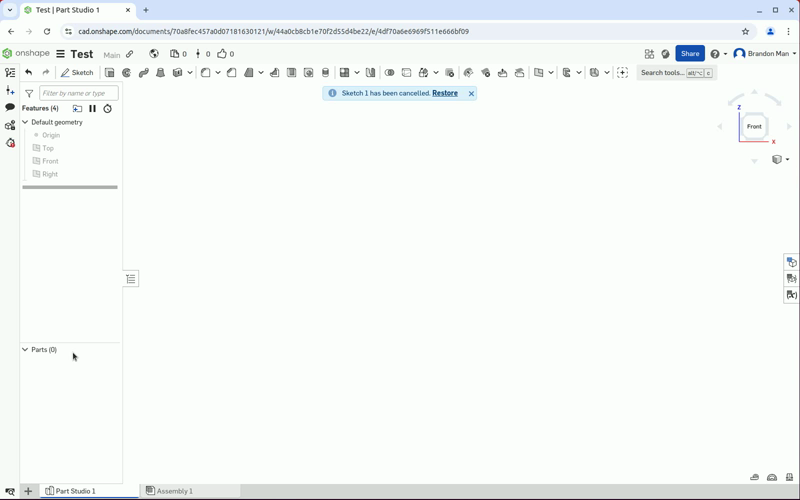
key(shift+y)
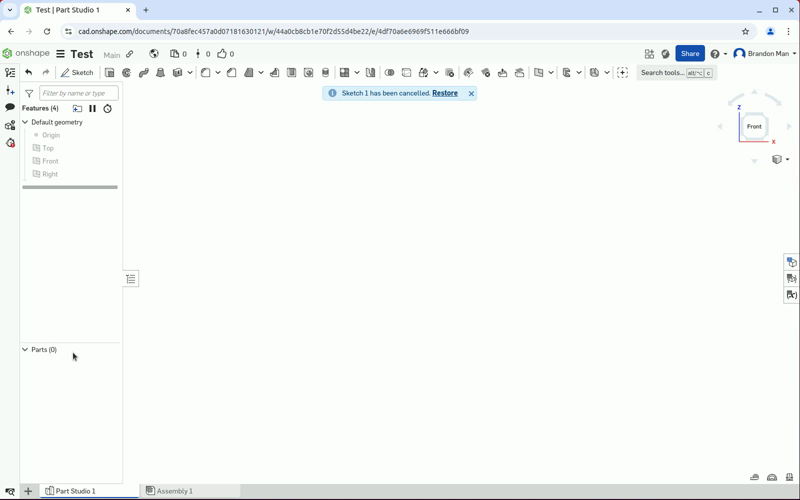
key(shift+s)
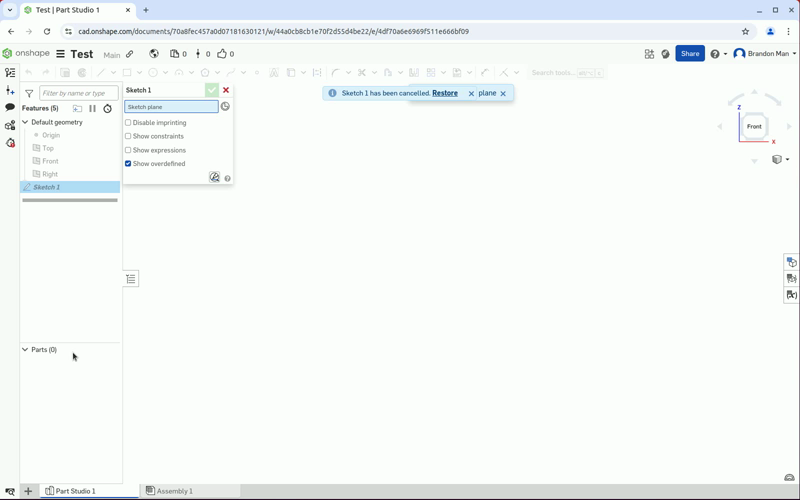
mouse_move(73, 163)
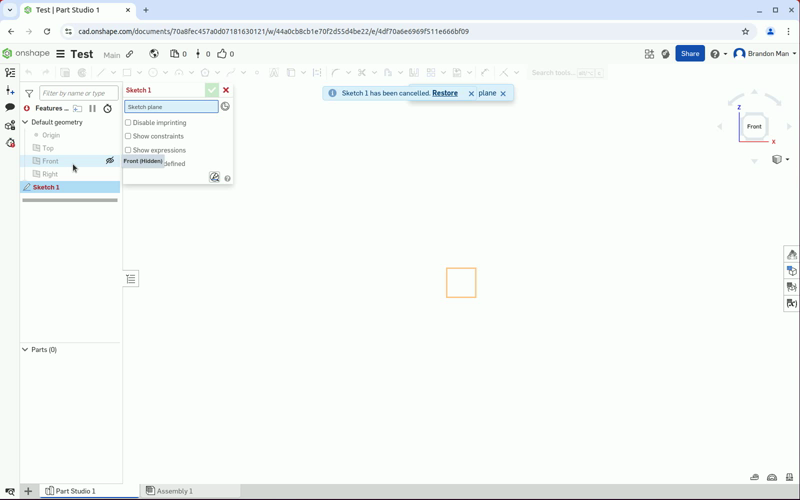
click(73, 163)
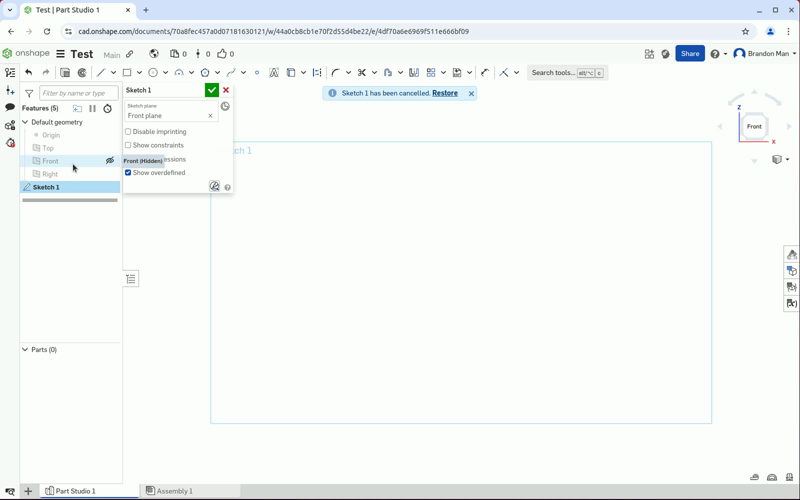
mouse_move(73, 352)
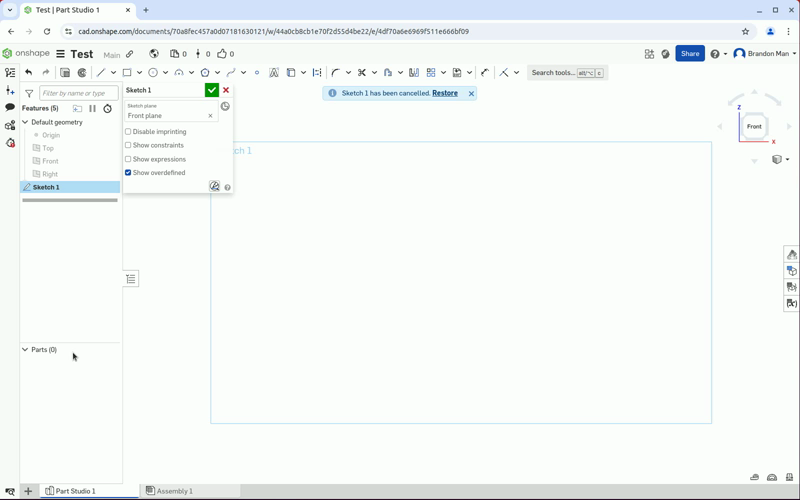
key(y)
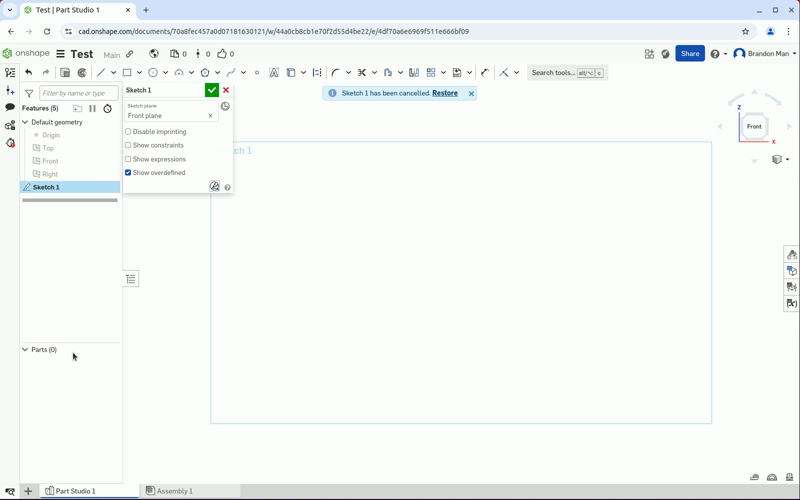
key(l)
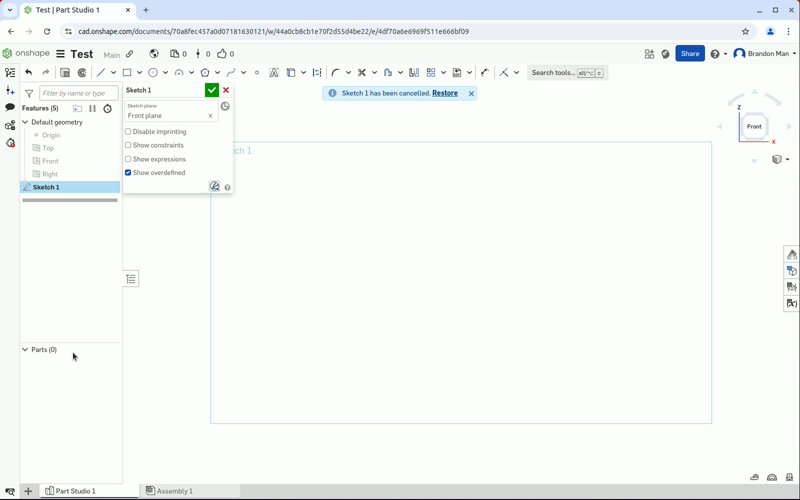
key_down(shift)
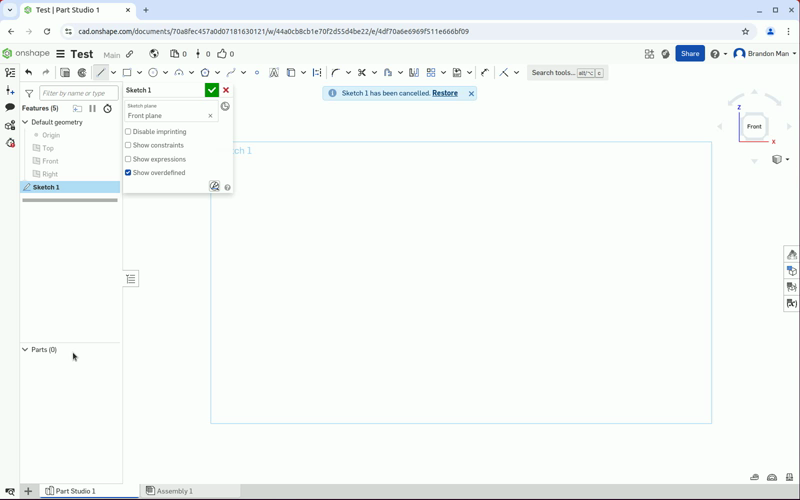
mouse_move(391, 395)
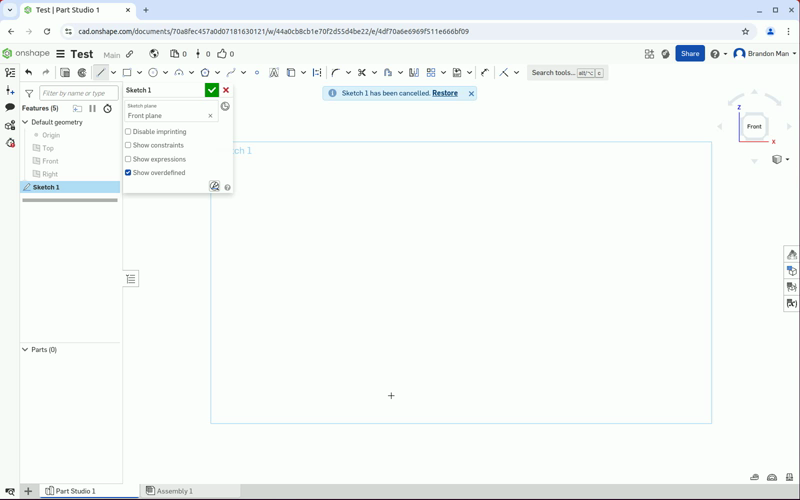
click(391, 395)
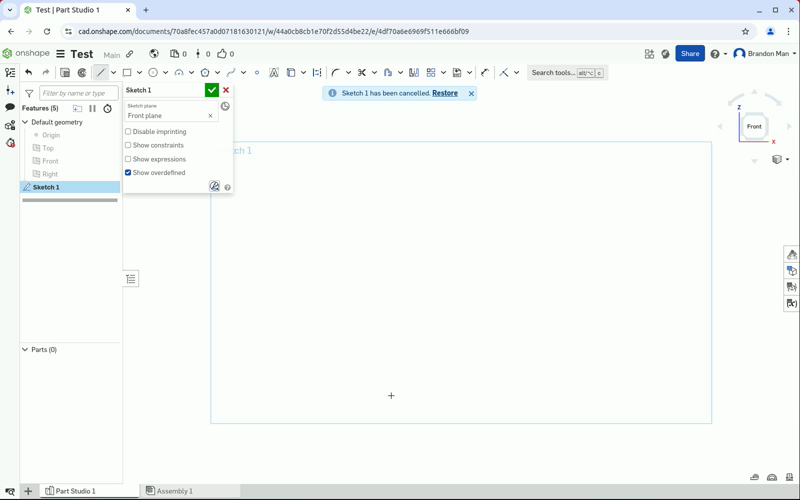
key_up(shift)
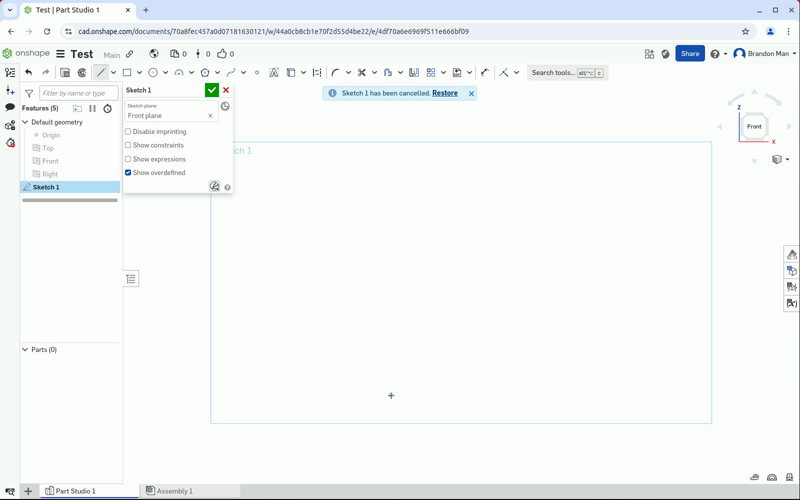
key_down(shift)
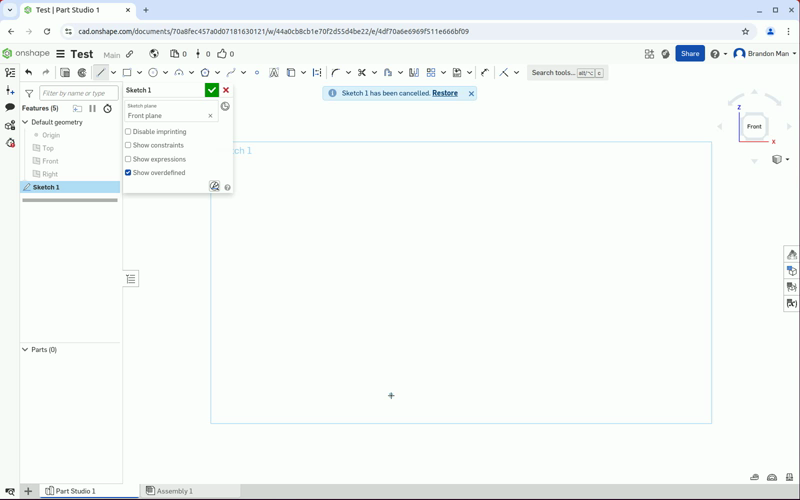
mouse_move(528, 395)
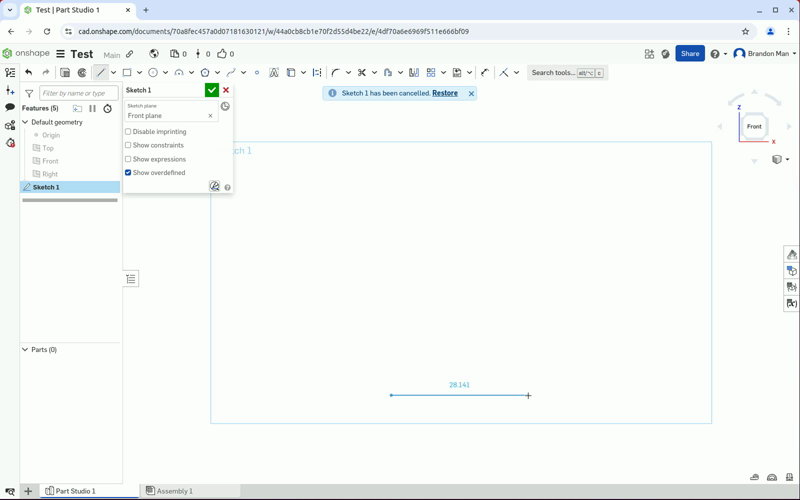
click(528, 395)
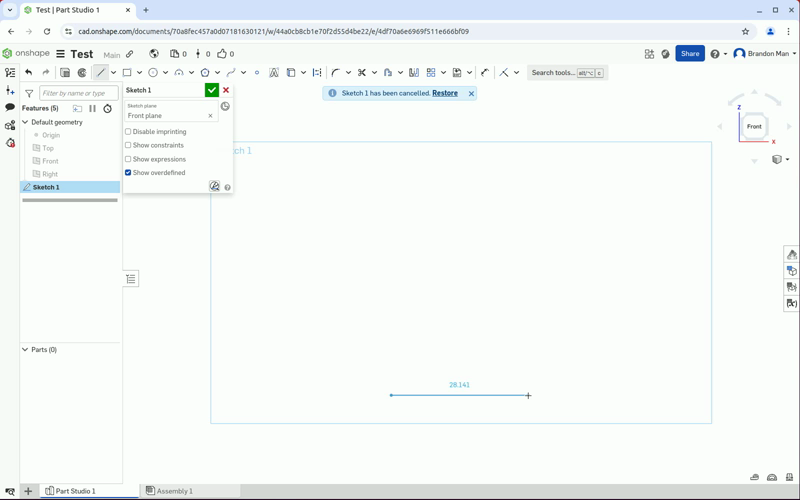
key_up(shift)
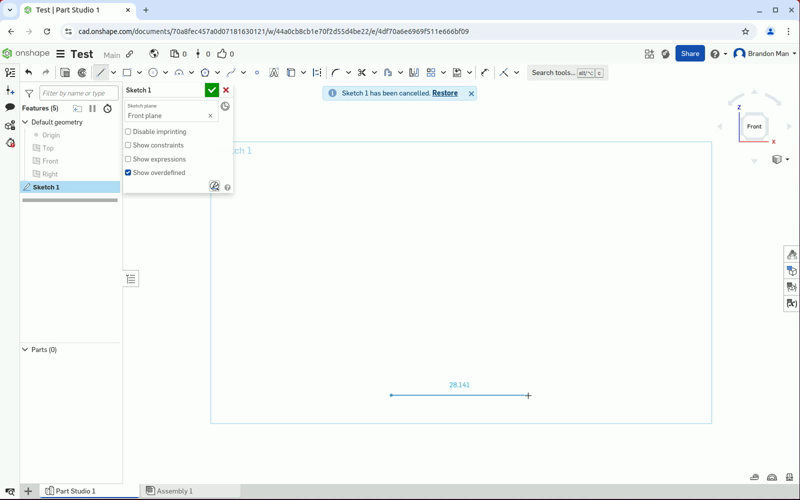
key_down(shift)
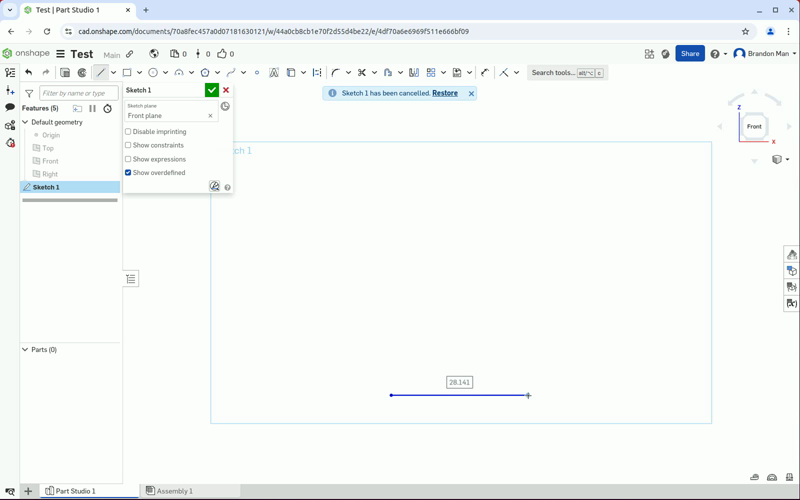
mouse_move(528, 171)
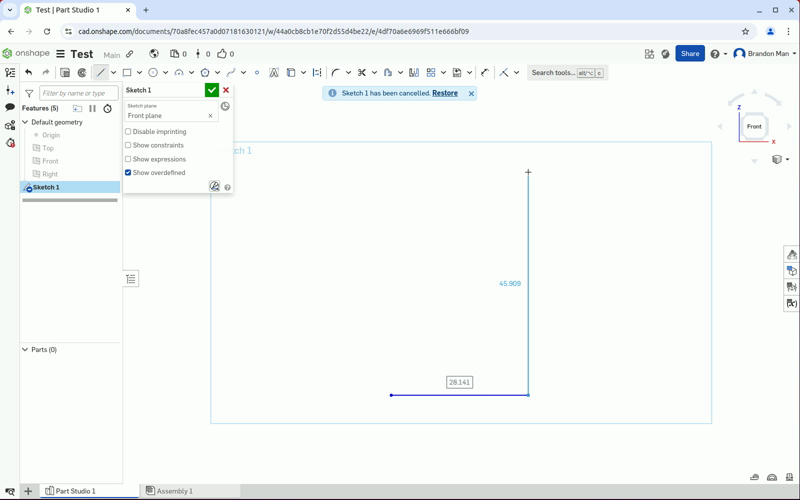
click(528, 171)
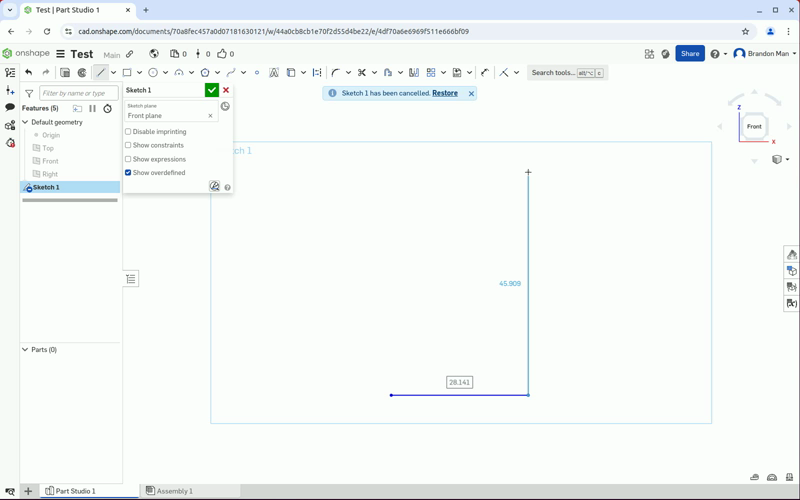
key_up(shift)
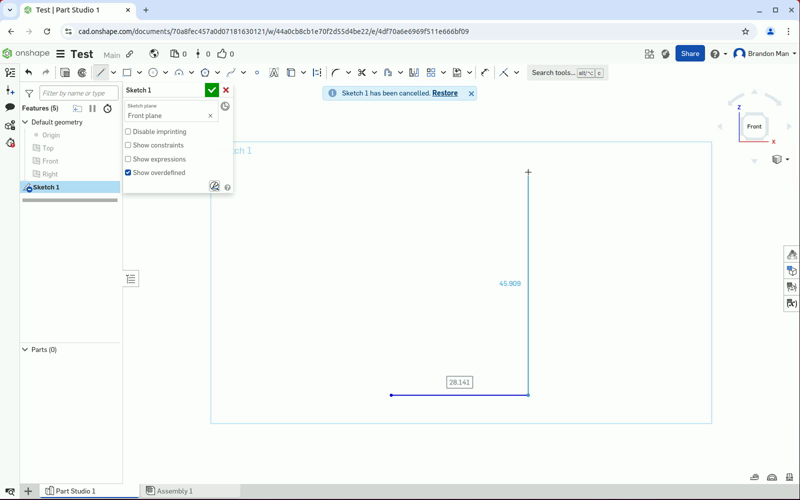
key_down(shift)
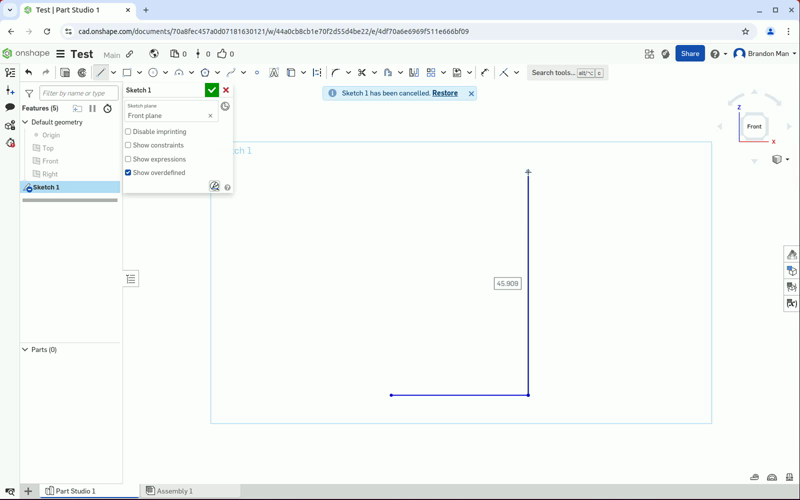
mouse_move(391, 171)
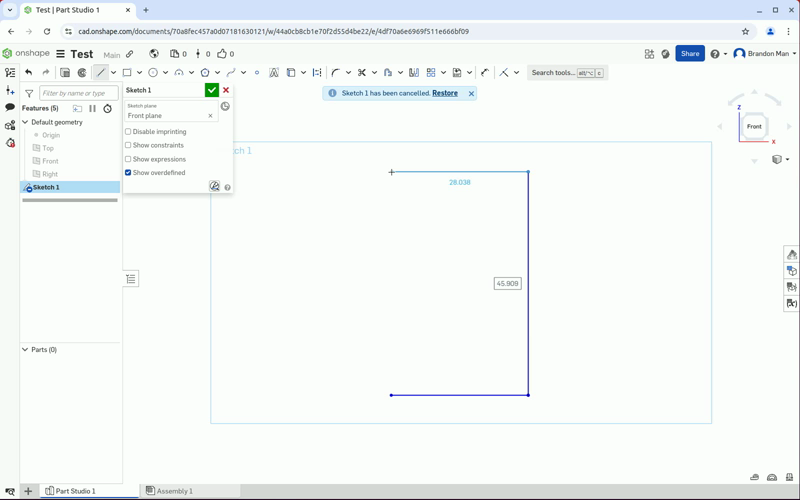
click(391, 171)
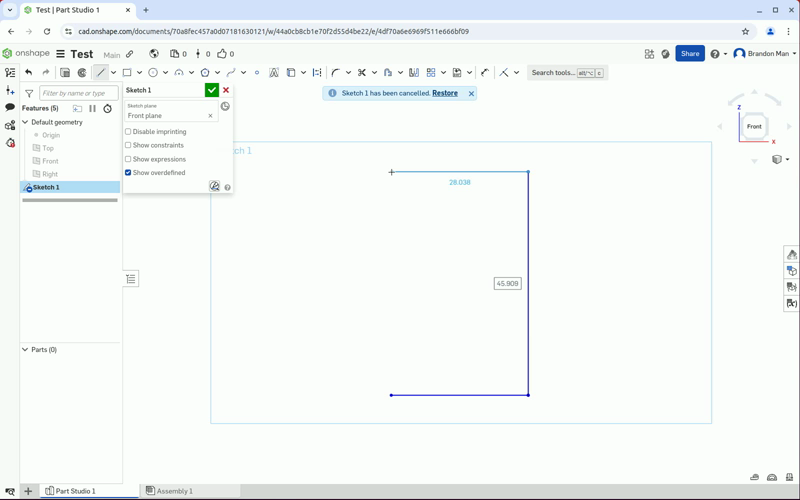
key_up(shift)
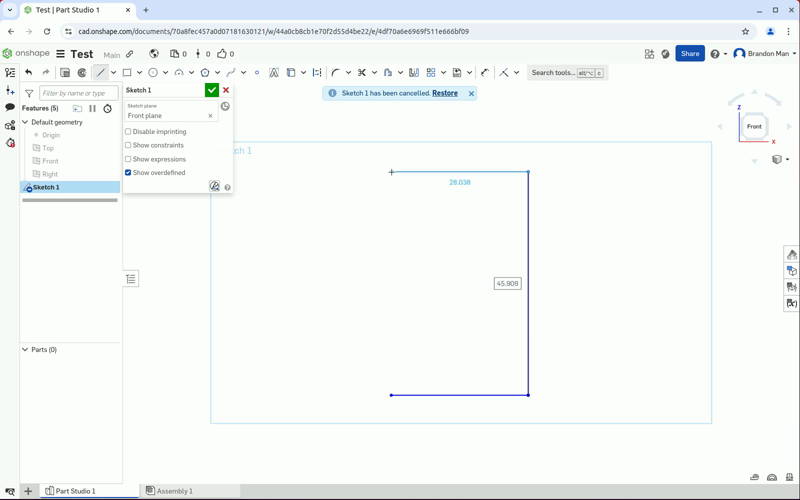
key_down(shift)
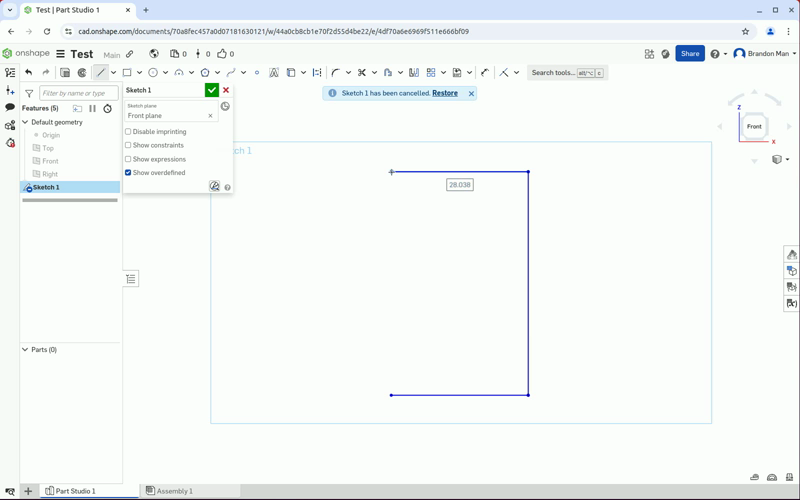
mouse_move(391, 395)
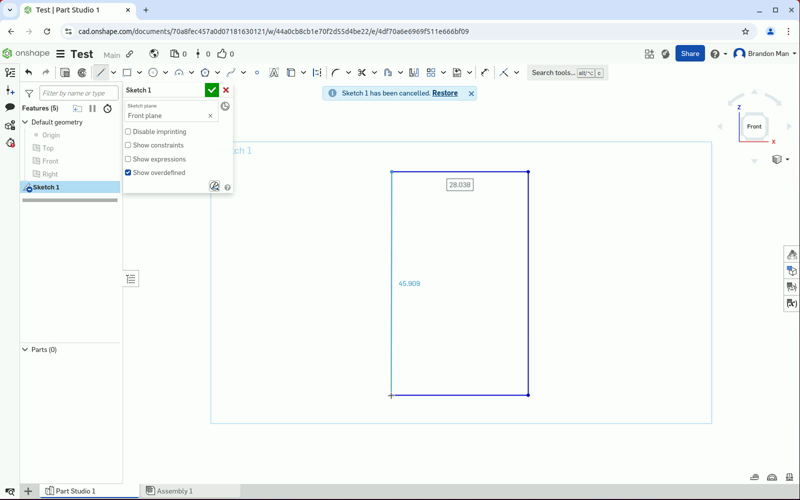
key_up(shift)
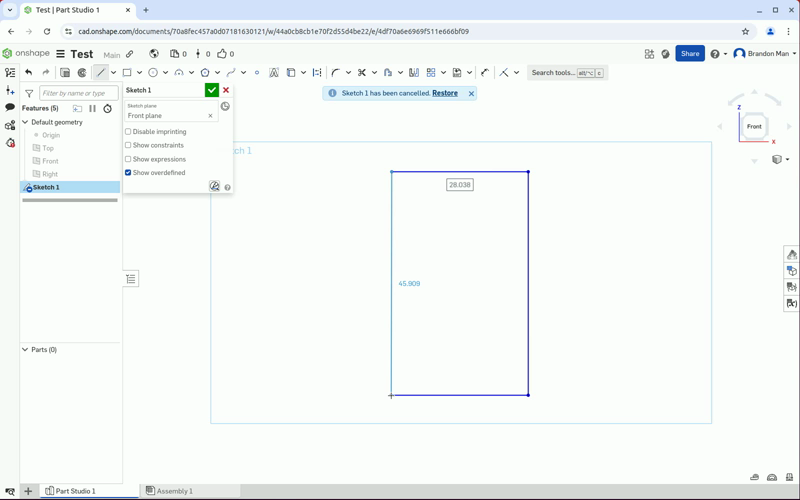
click(391, 395)
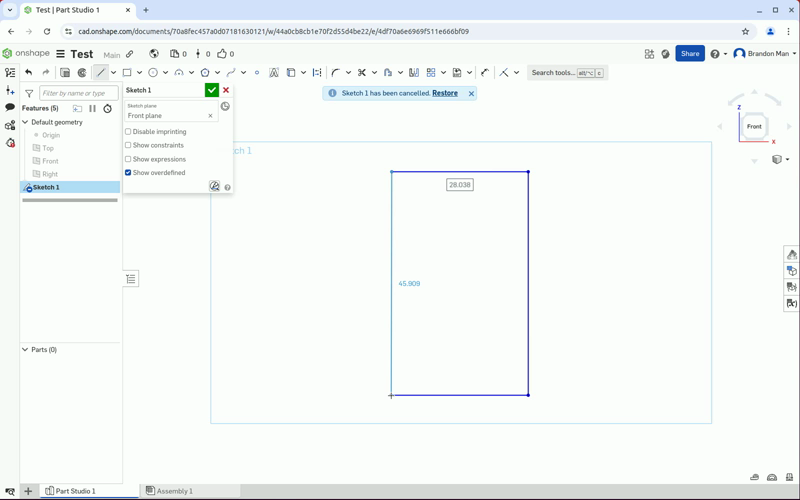
key(esc)
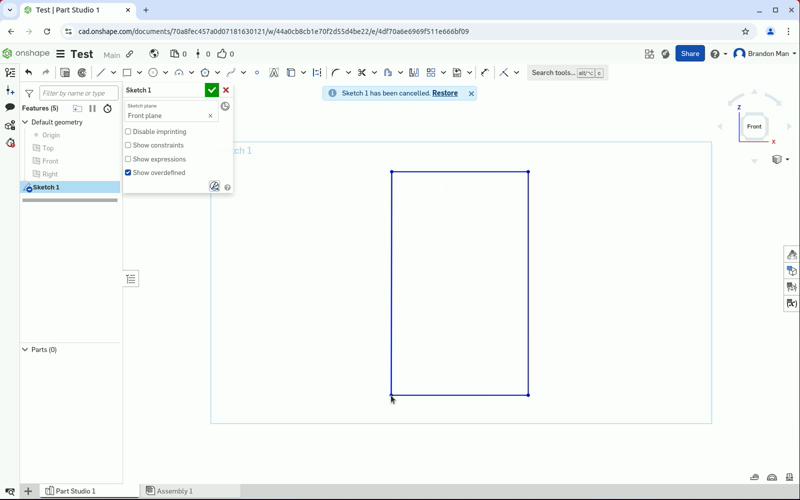
mouse_move(481, 279)
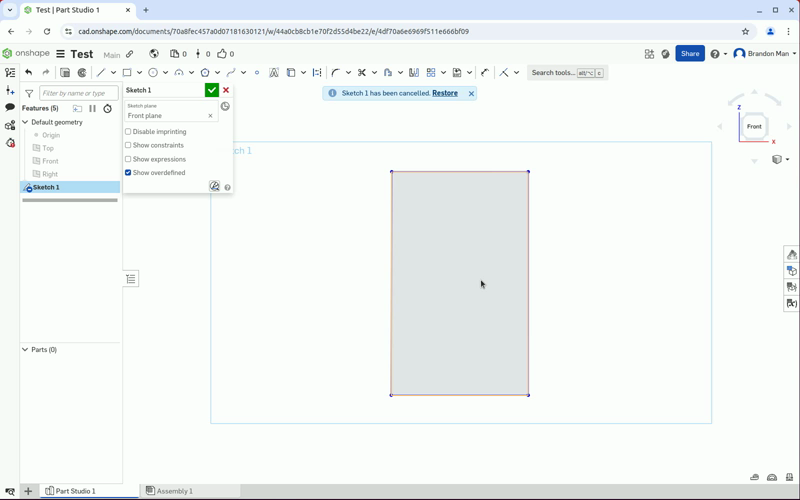
click(481, 279)
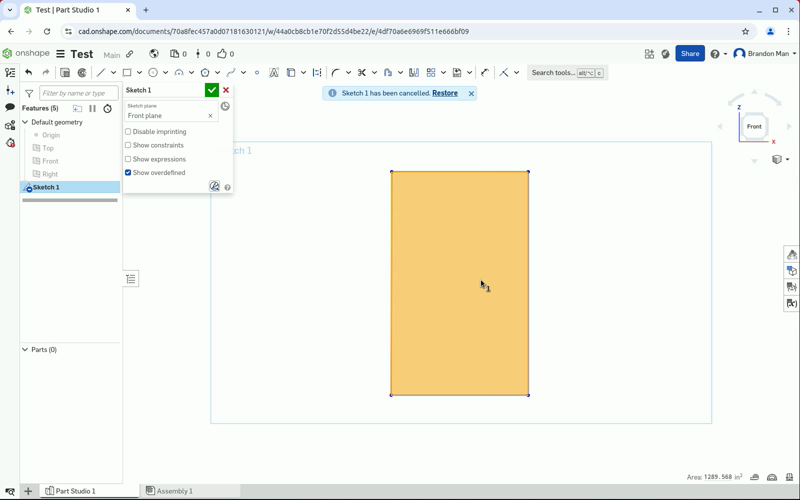
mouse_move(73, 352)
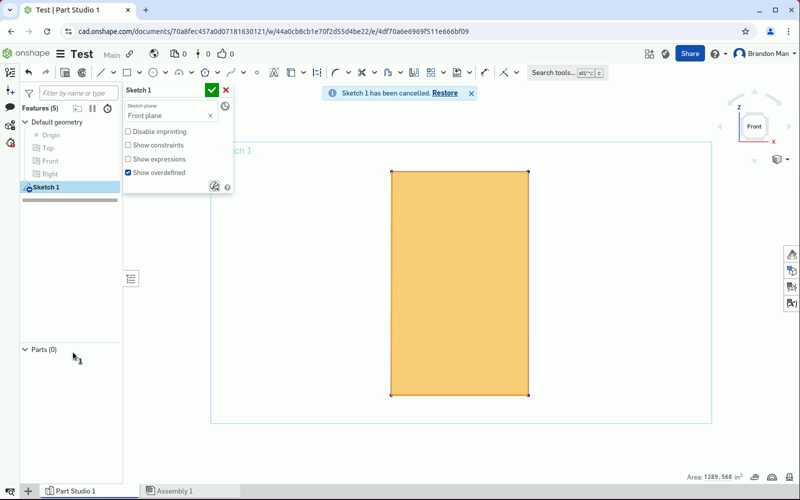
key(shift+y)
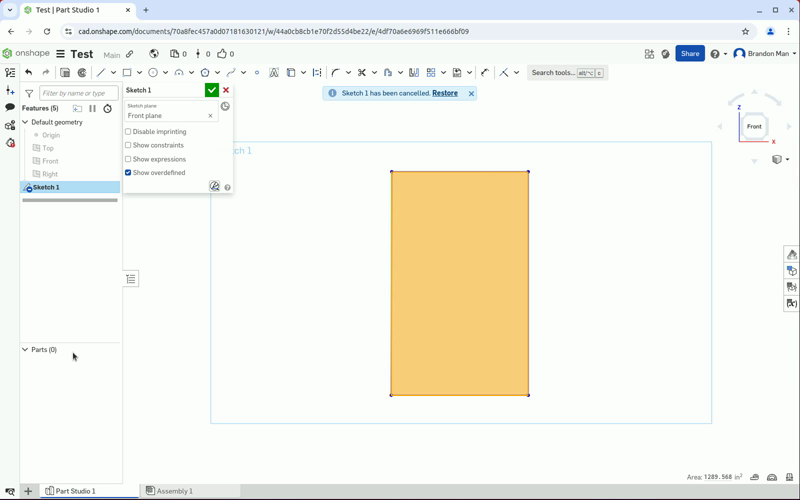
key(shift+e)
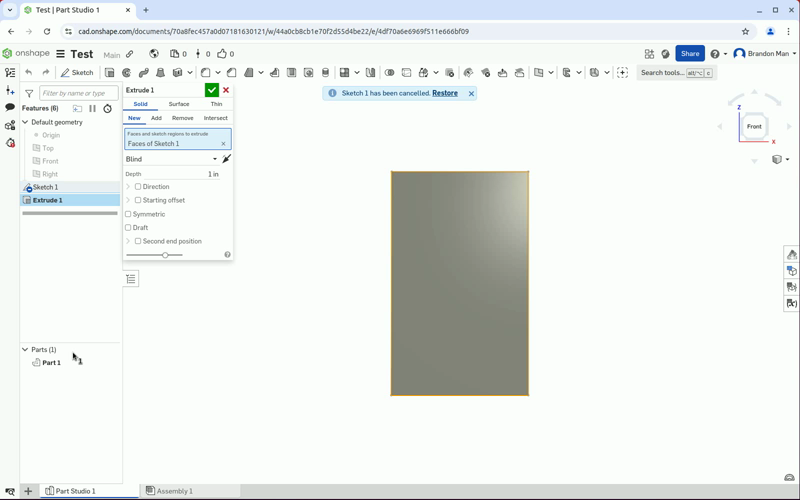
mouse_move(143, 106)
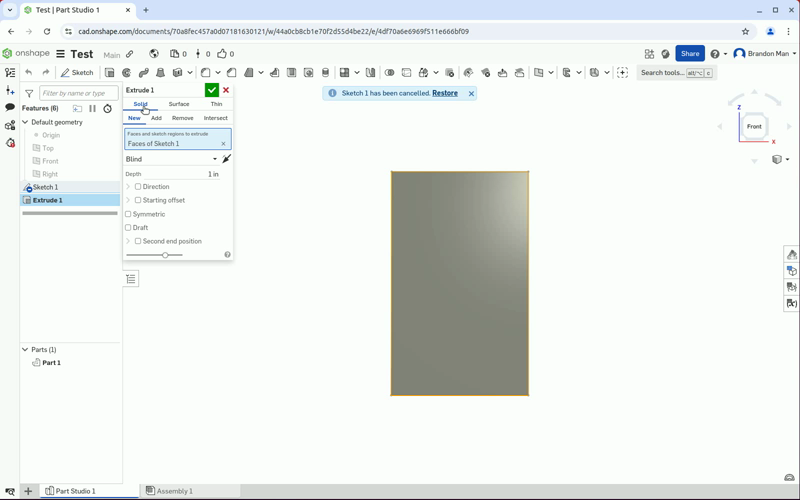
click(143, 106)
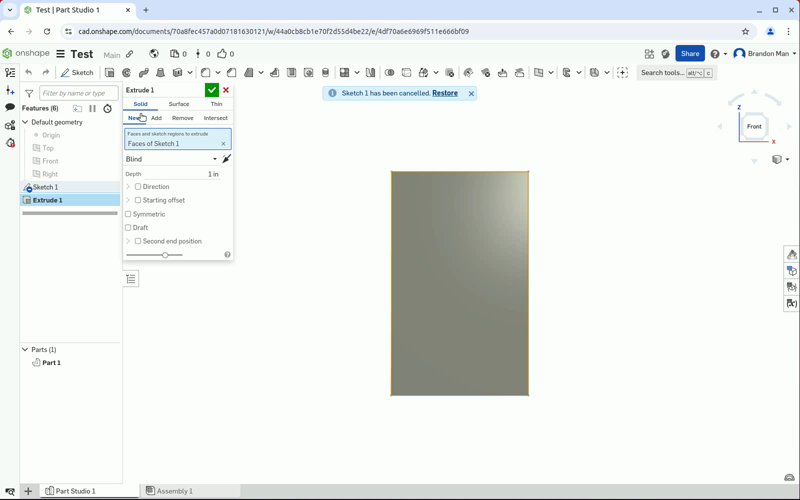
mouse_move(137, 120)
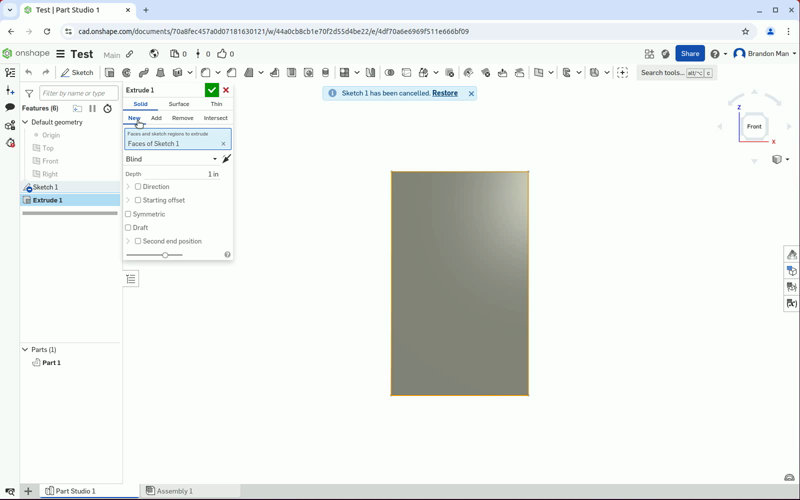
click(137, 120)
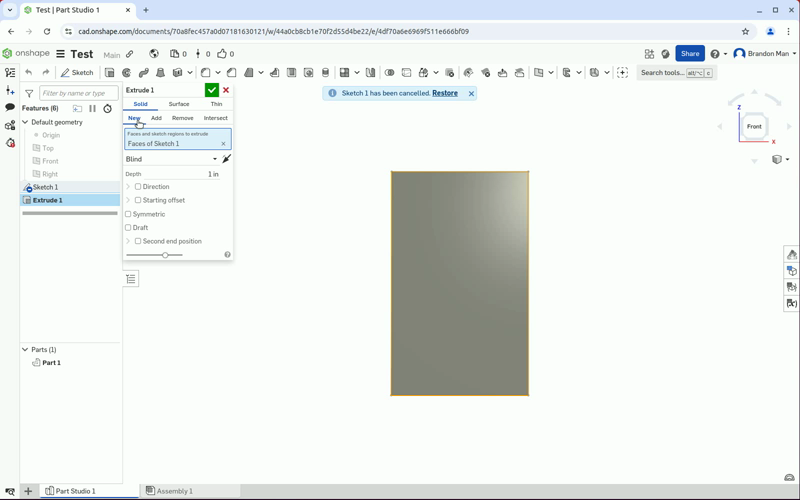
key(tab, 4)
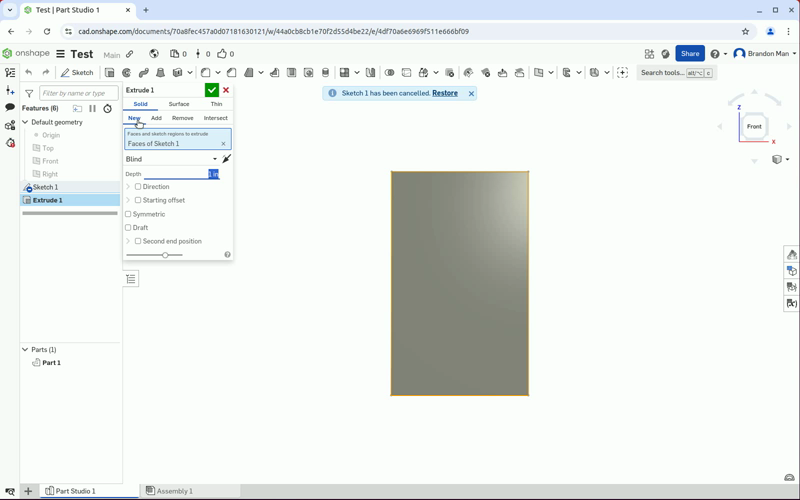
text(1.685)
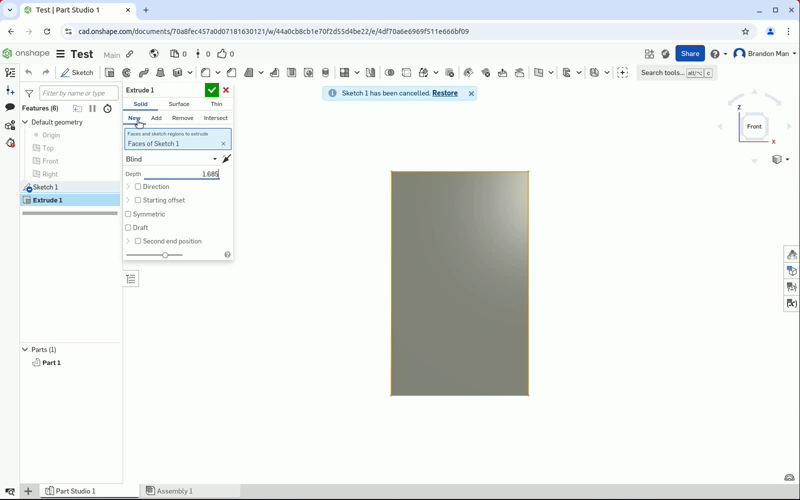
key(enter)
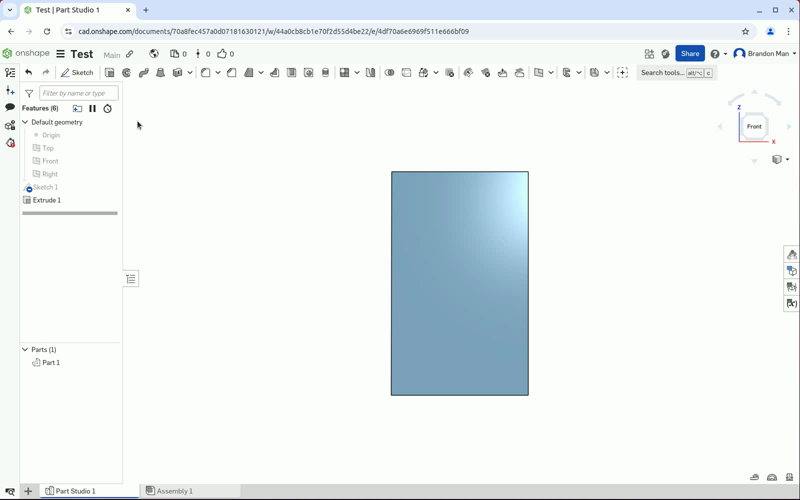
key(shift+h)
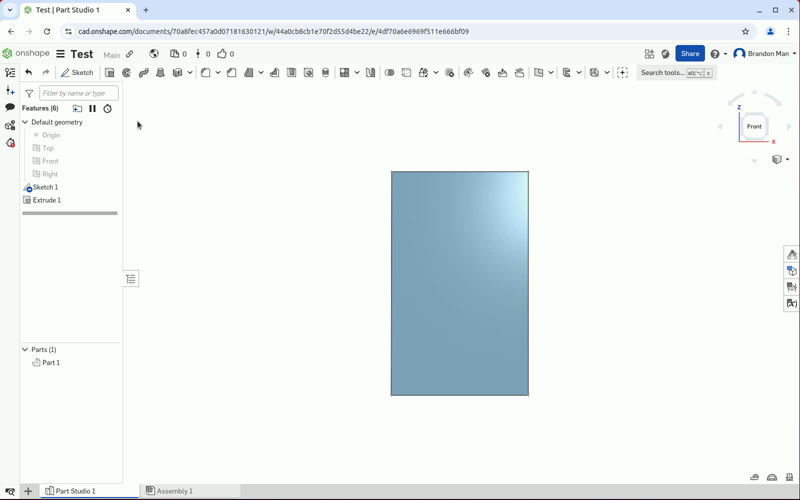
key(shift+h)
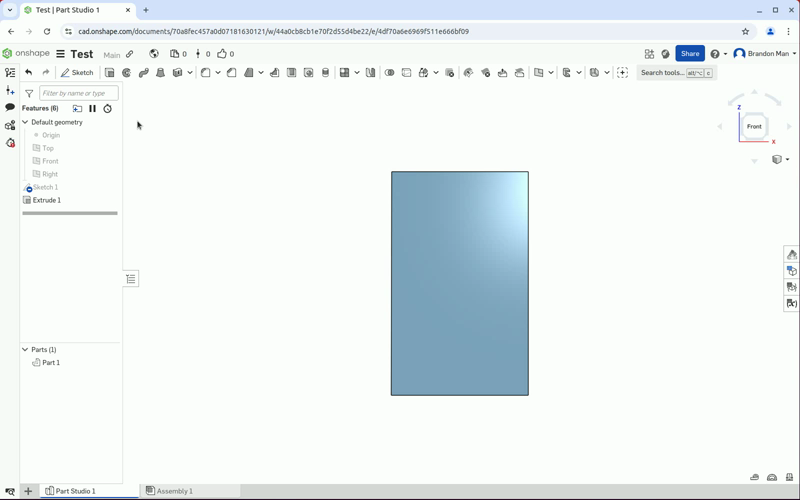
mouse_move(73, 189)
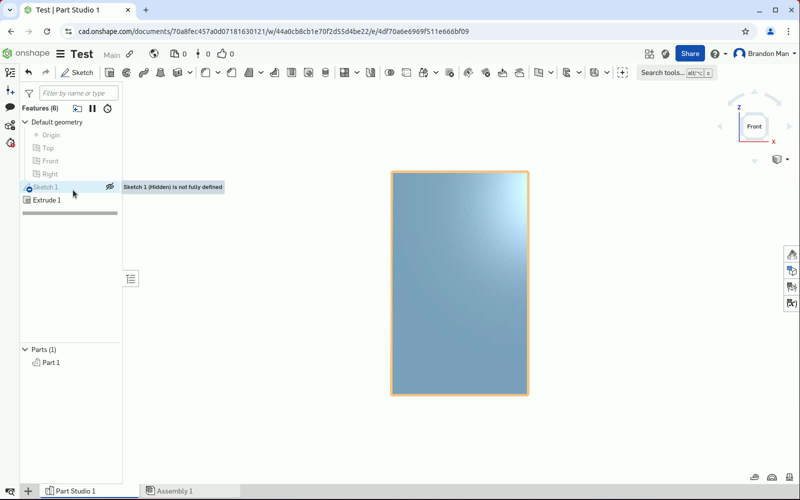
click(73, 189)
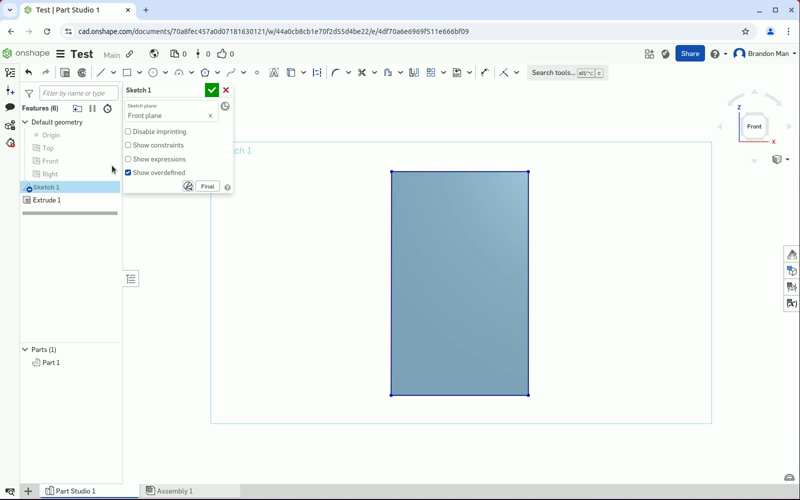
mouse_move(229, 92)
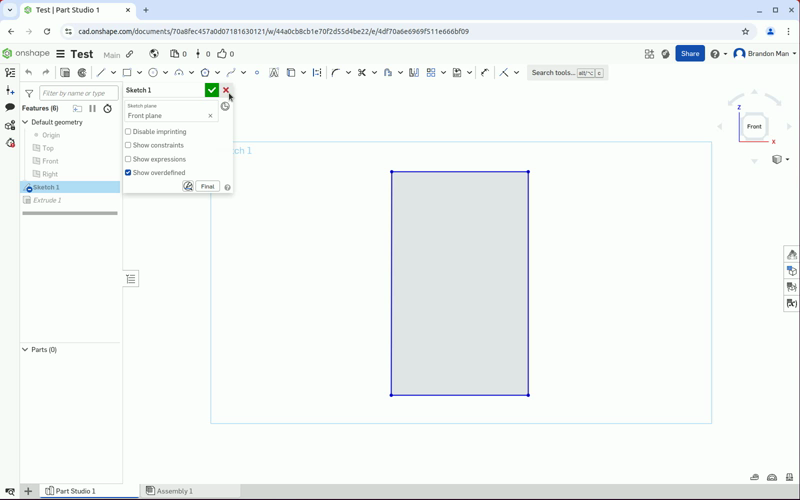
click(229, 92)
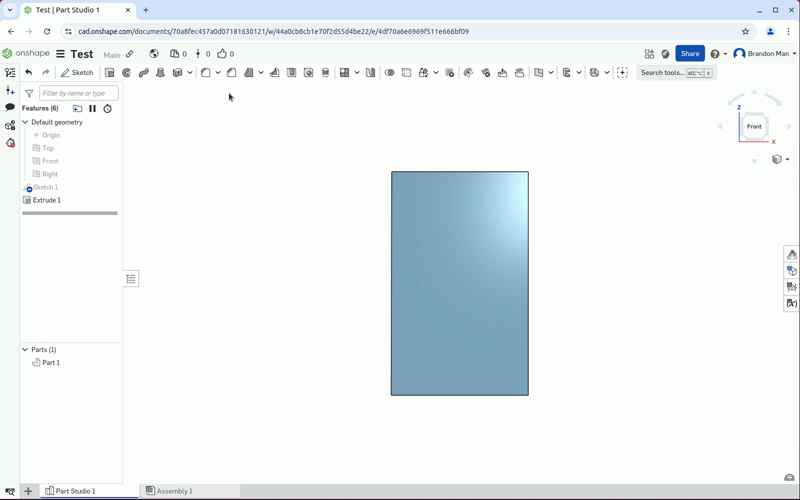
mouse_move(541, 75)
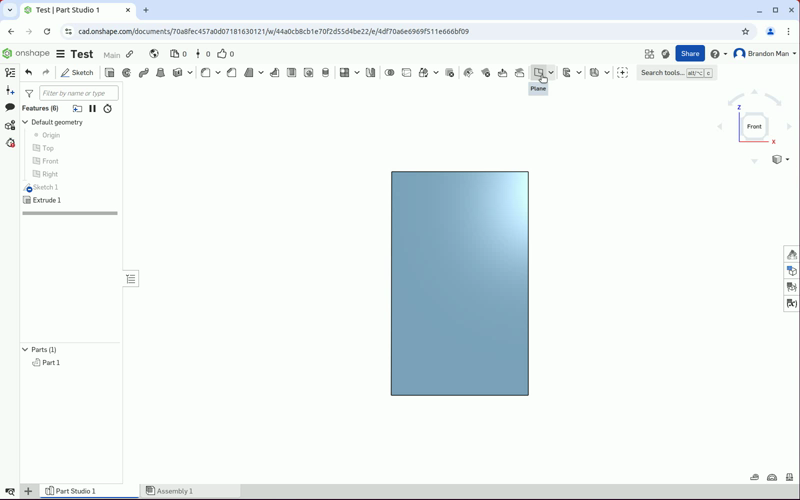
click(541, 75)
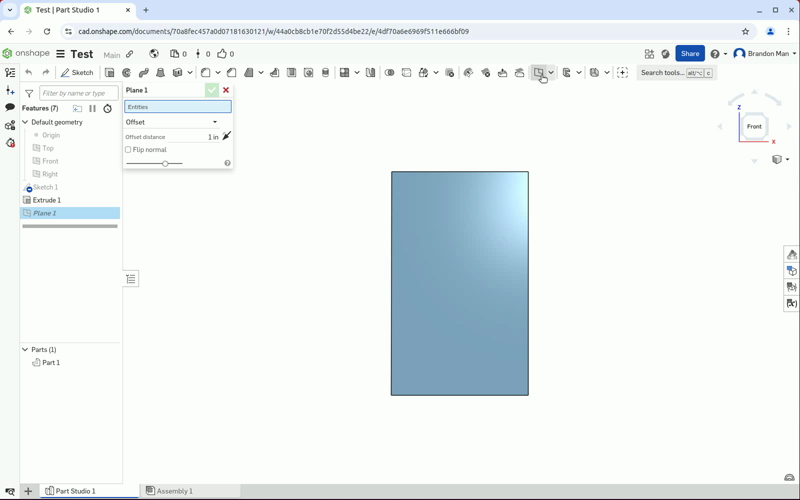
mouse_move(73, 163)
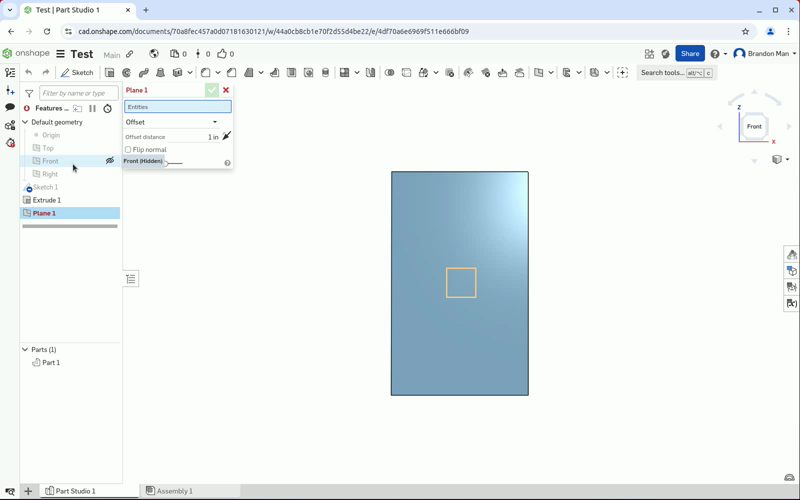
click(73, 163)
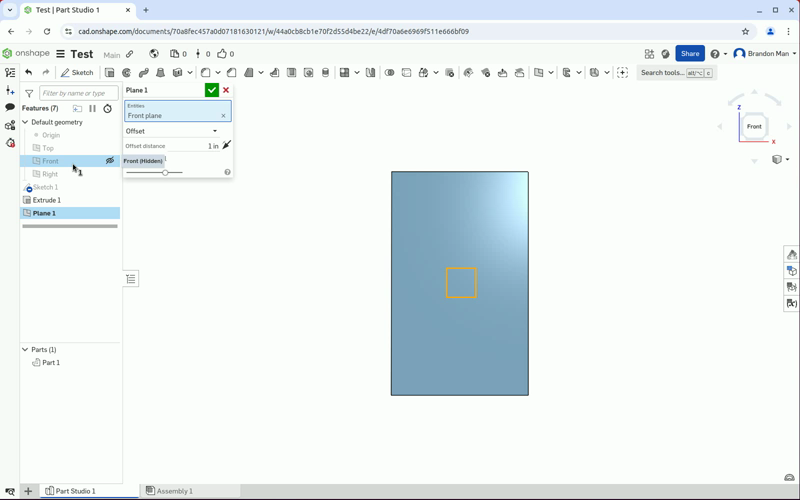
key(tab, 2)
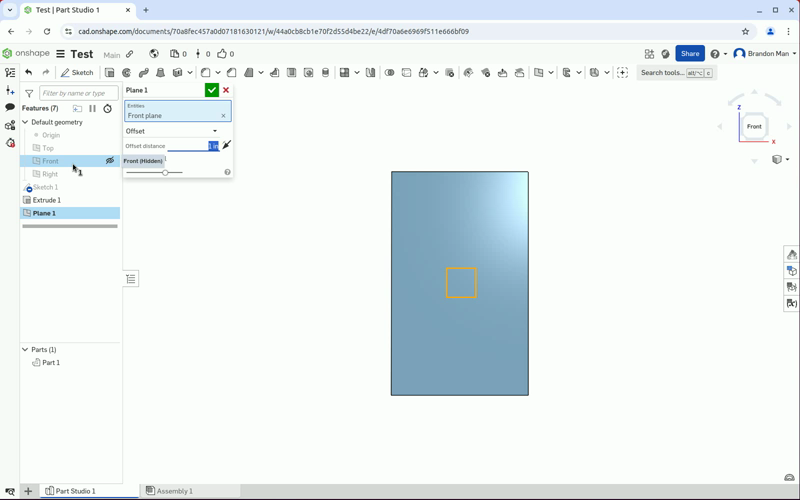
text(1.695)
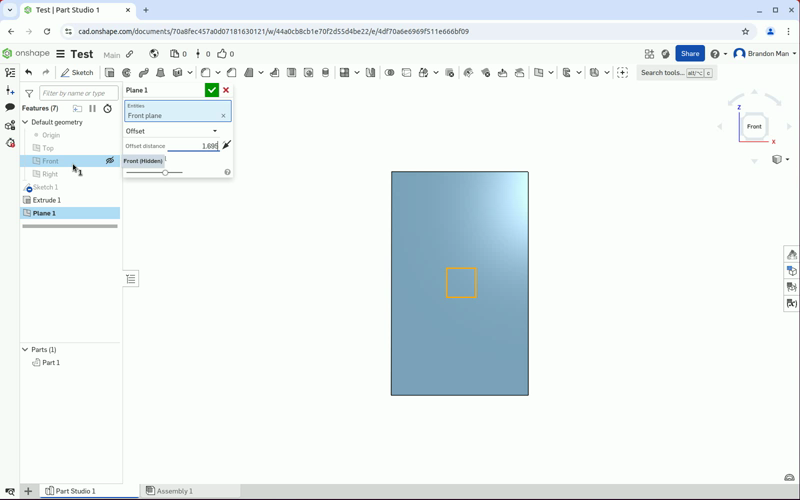
key(enter, 2)
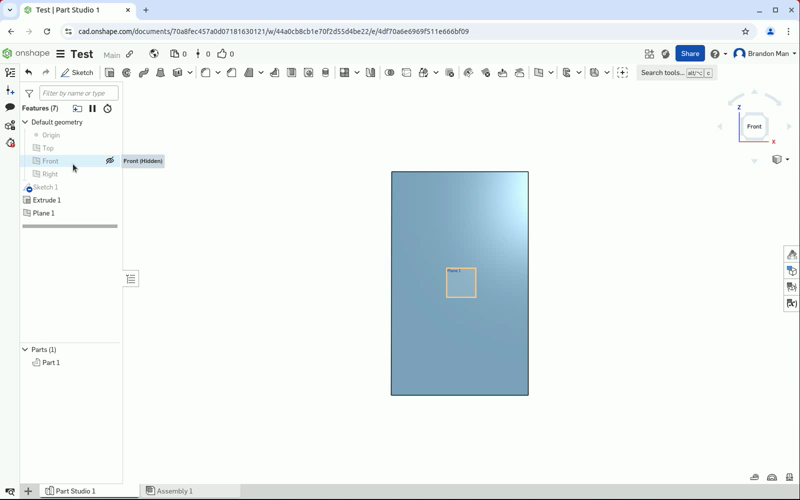
key(shift+s)
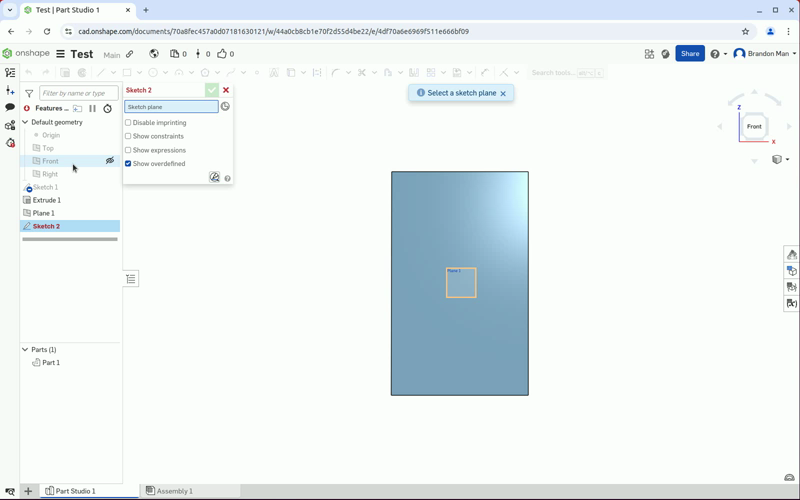
mouse_move(73, 215)
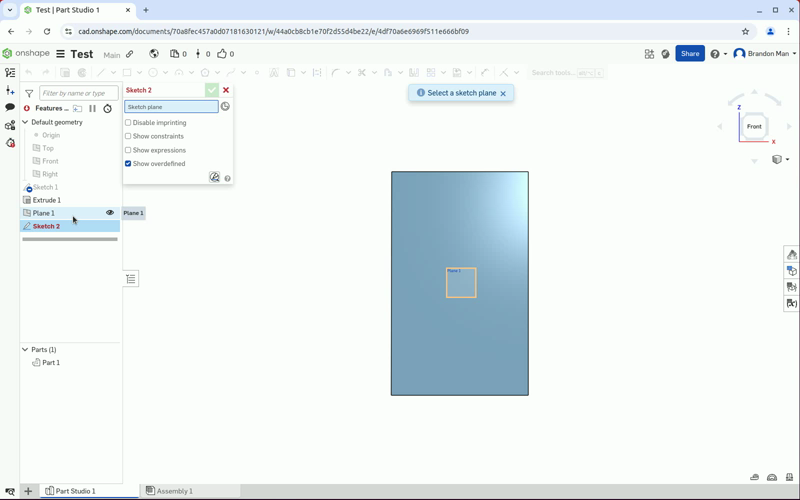
click(73, 215)
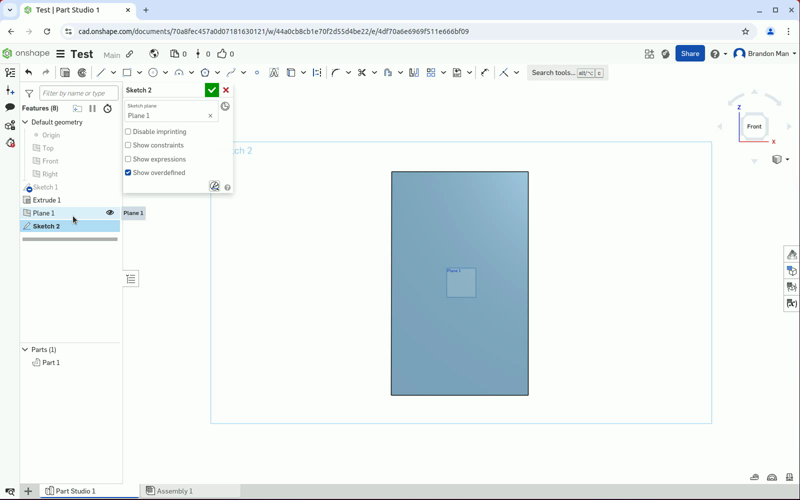
mouse_move(73, 352)
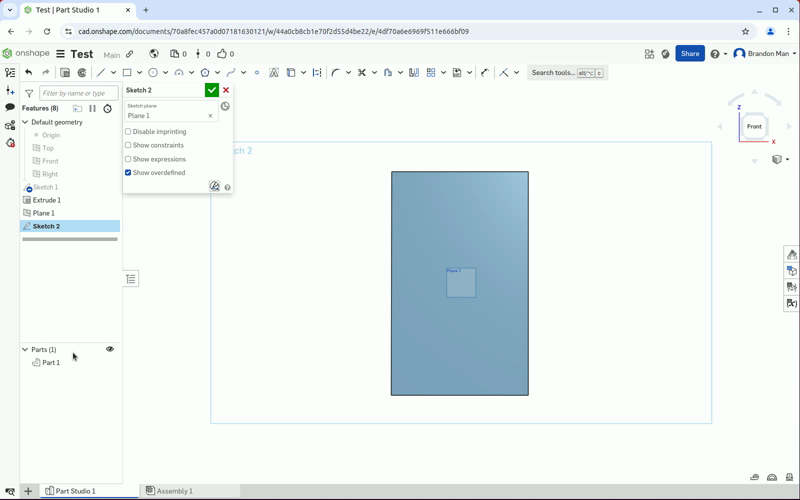
key(y)
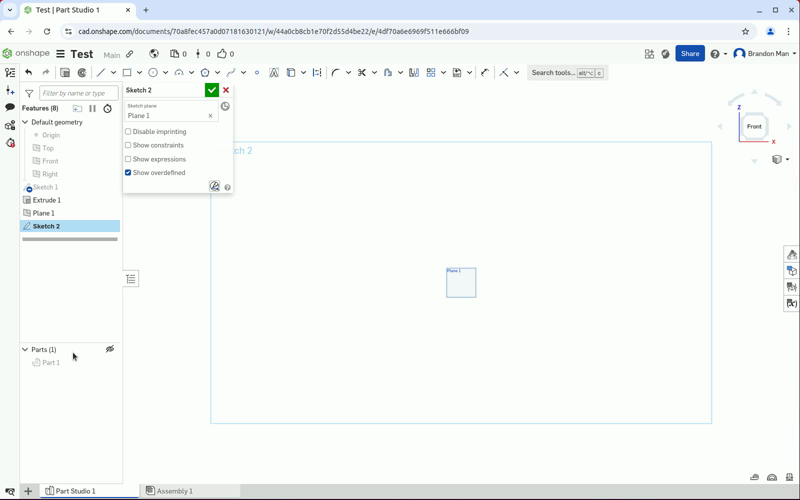
key(l)
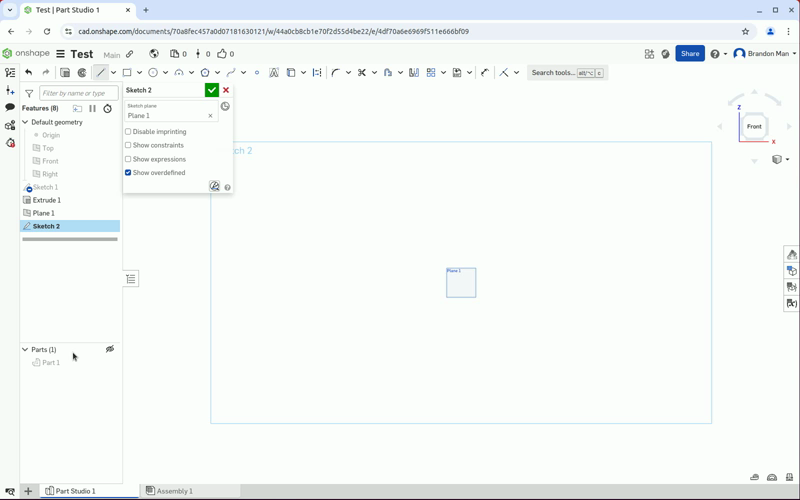
key_down(shift)
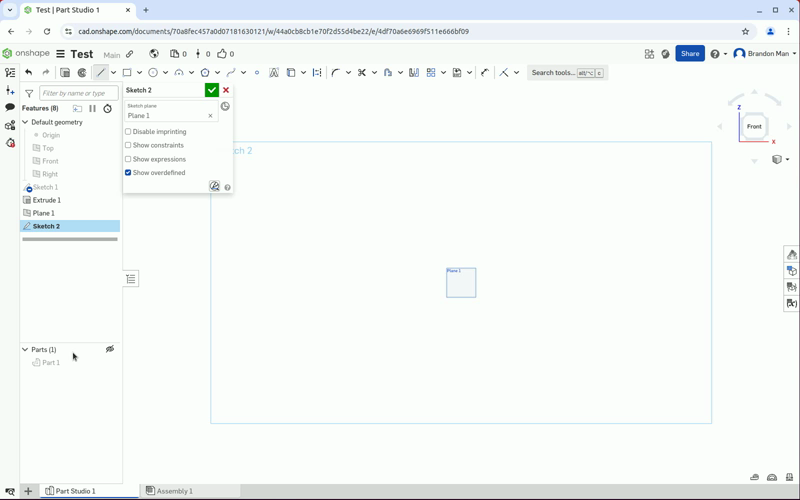
mouse_move(456, 282)
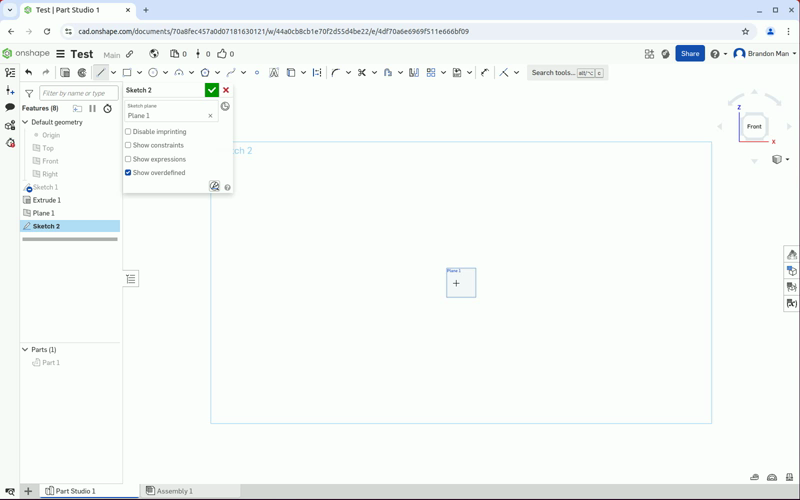
click(456, 282)
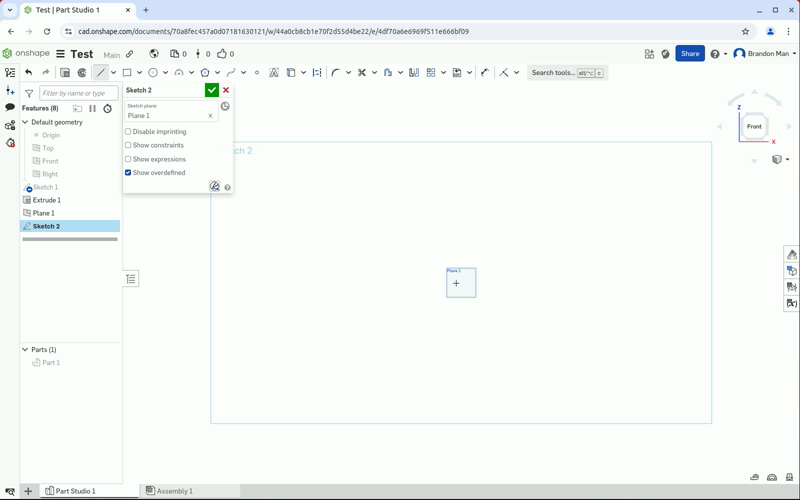
key_up(shift)
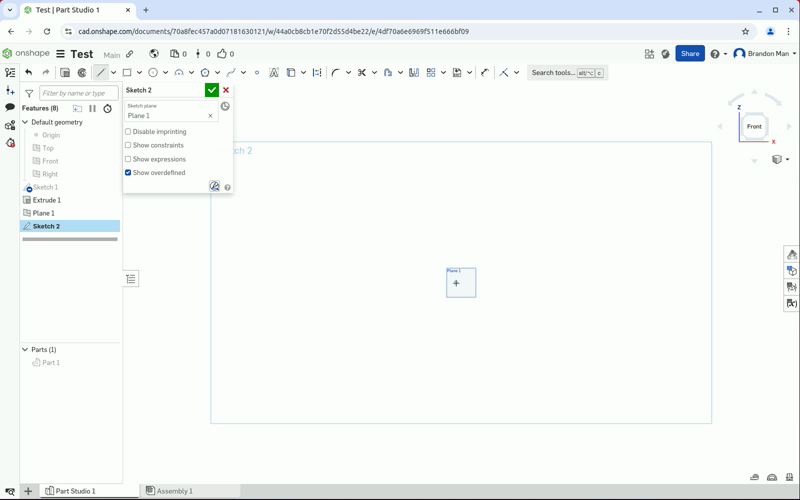
key_down(shift)
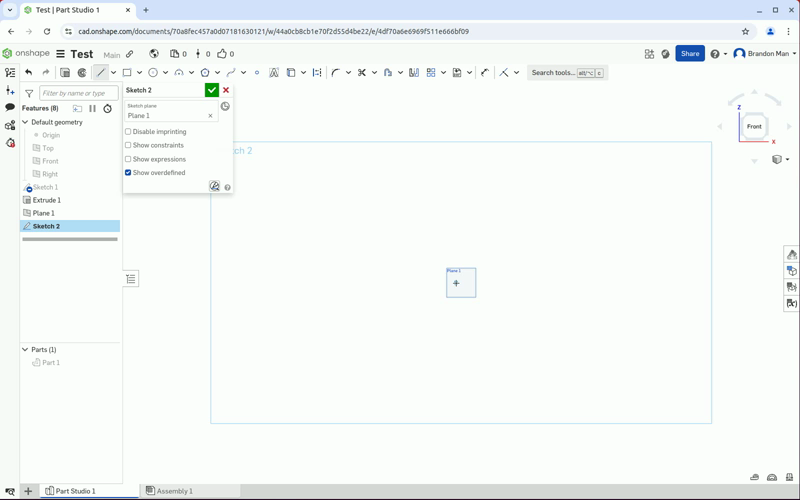
mouse_move(486, 282)
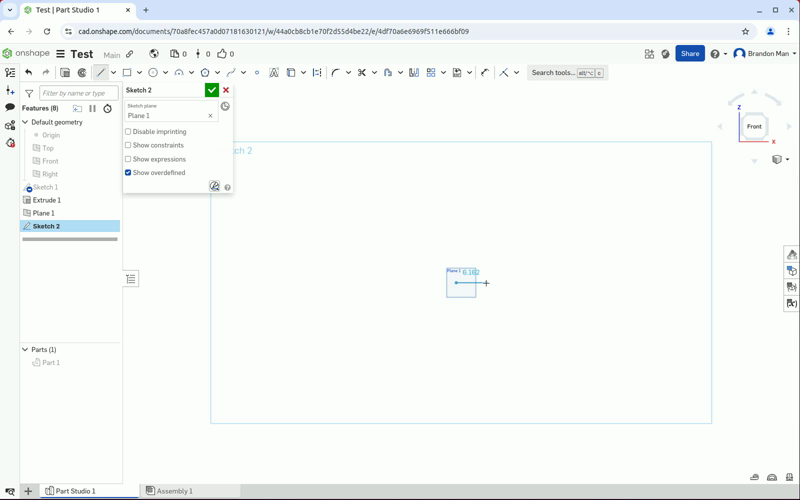
mouse_move(464, 282)
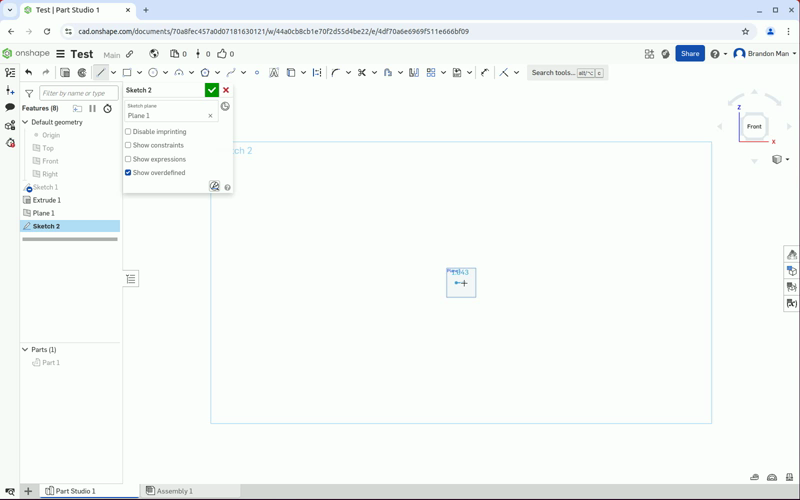
click(464, 282)
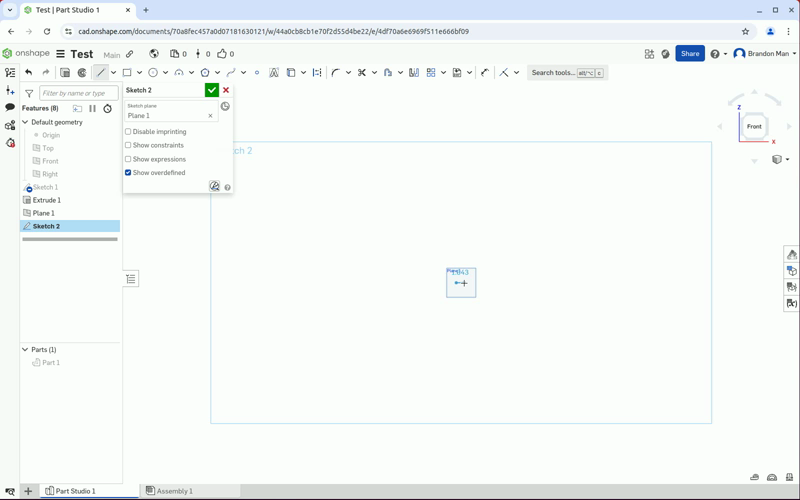
key_up(shift)
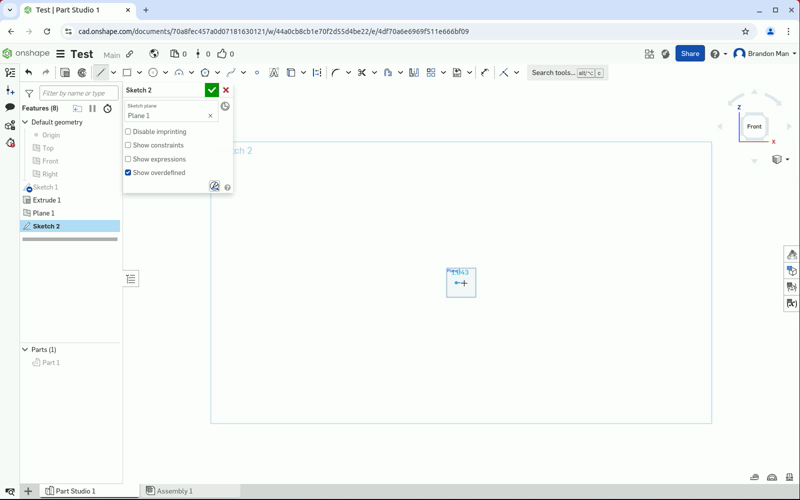
key_down(shift)
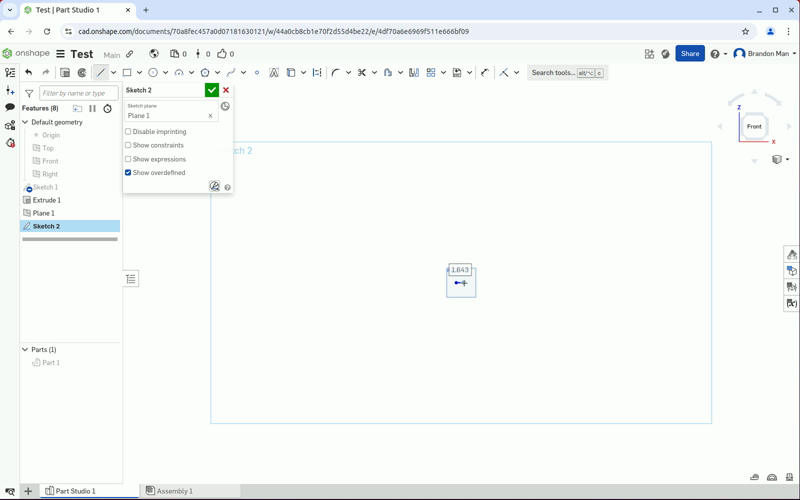
mouse_move(464, 170)
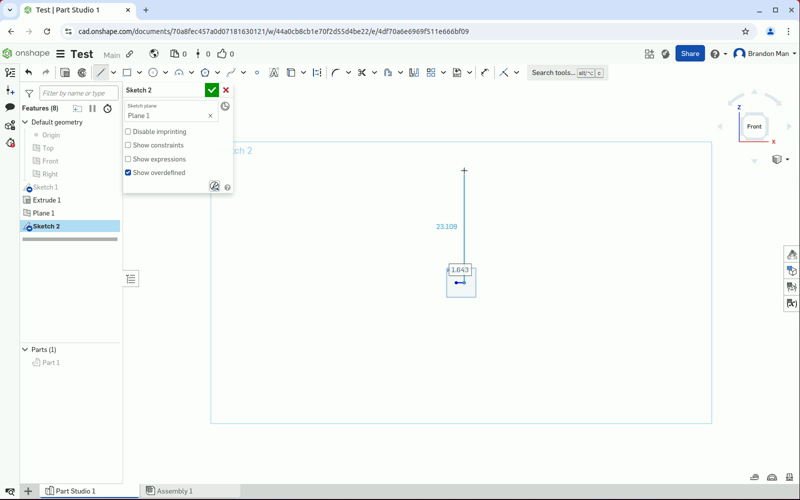
click(464, 170)
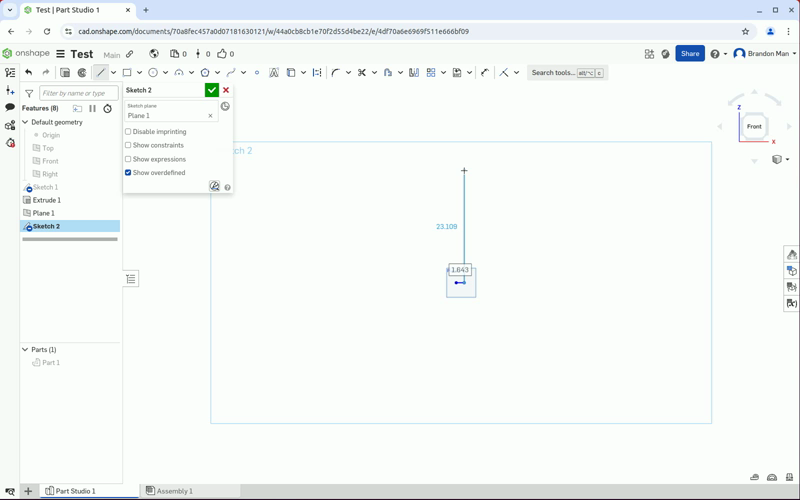
key_up(shift)
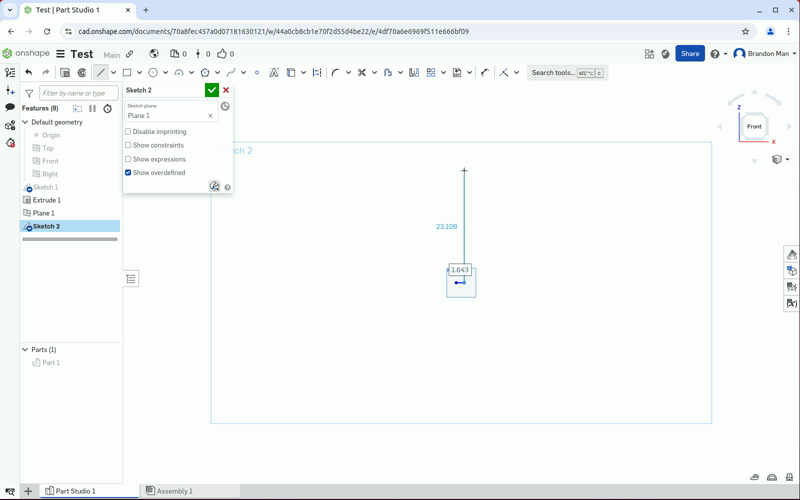
key_down(shift)
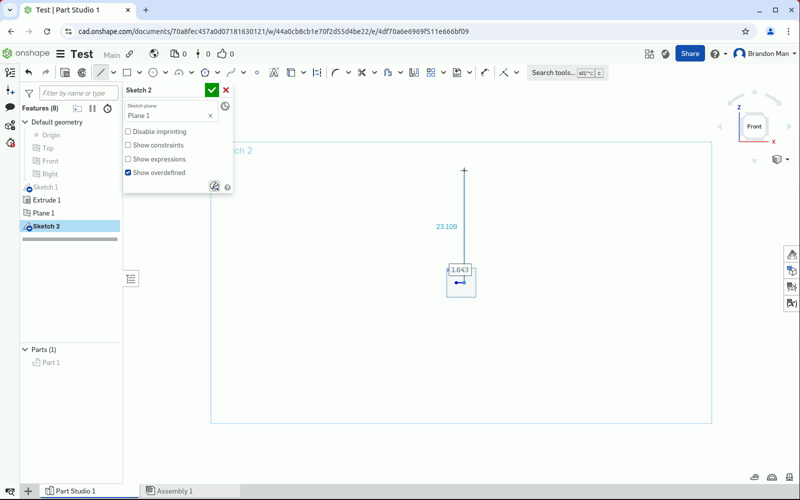
mouse_move(494, 170)
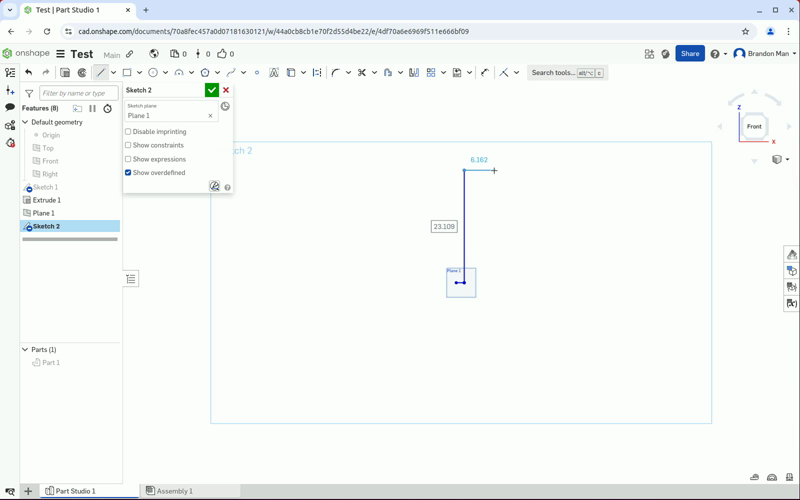
mouse_move(456, 170)
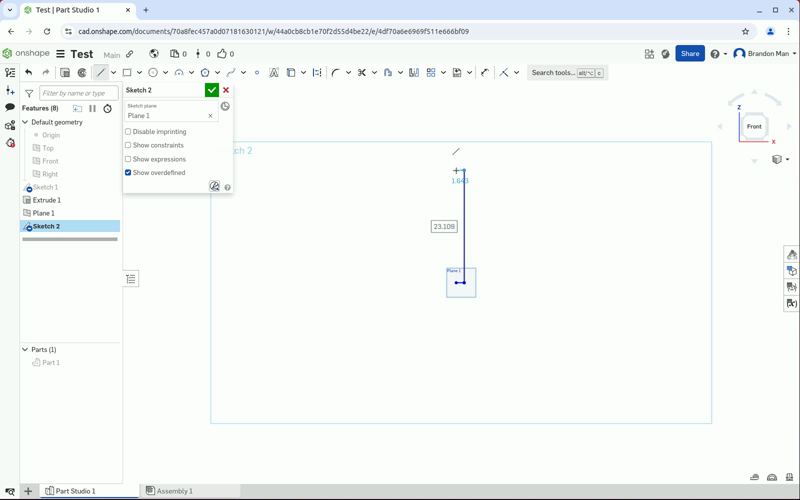
click(456, 170)
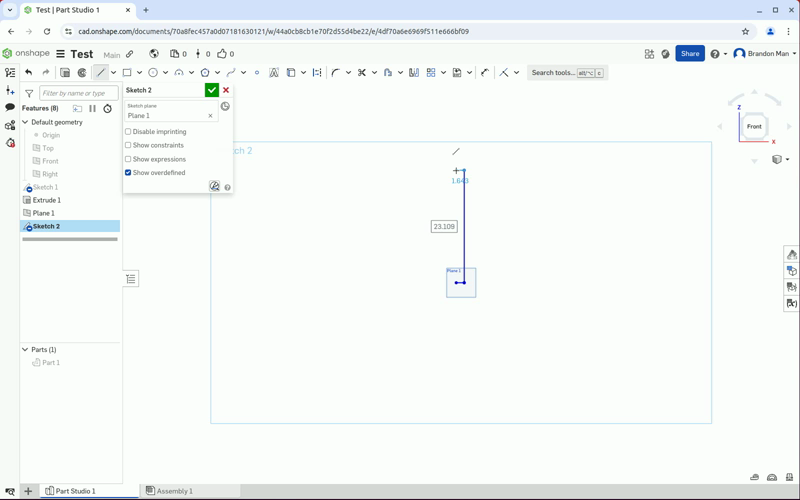
key_up(shift)
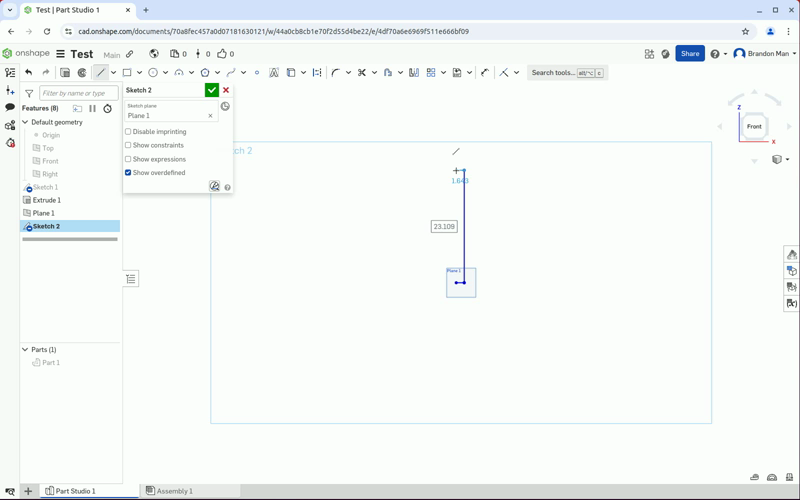
key_down(shift)
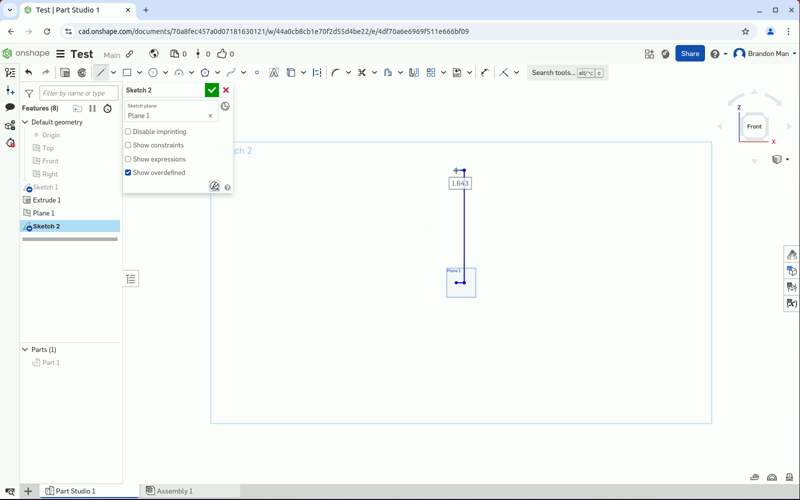
mouse_move(456, 282)
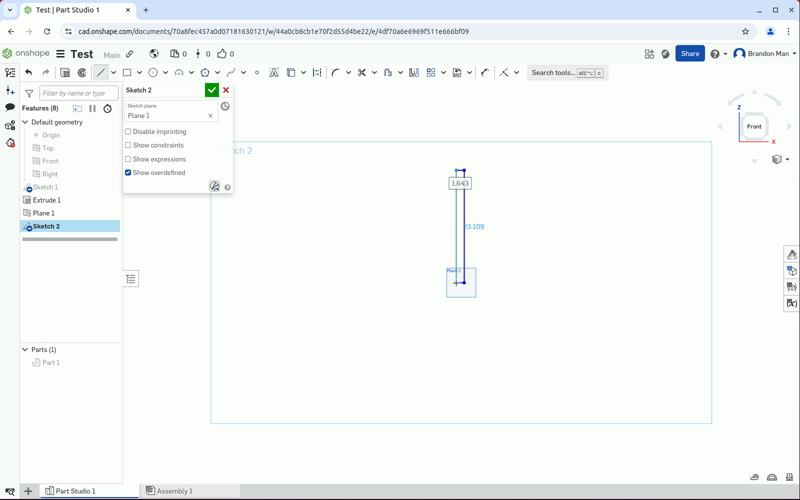
key_up(shift)
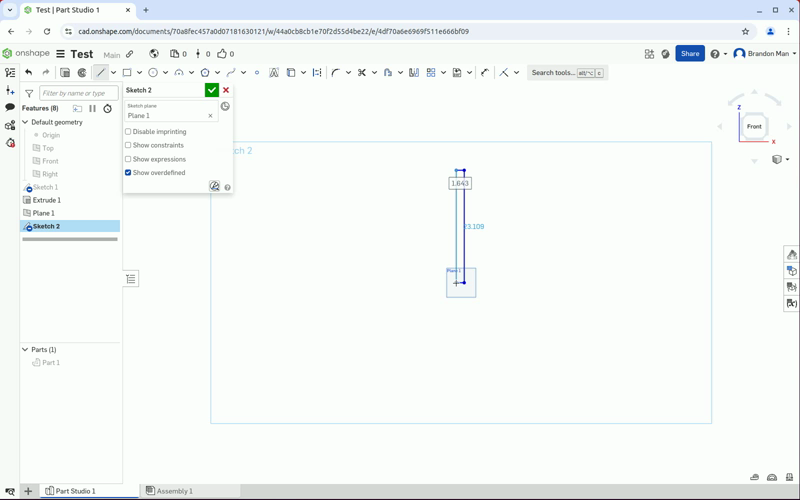
click(456, 282)
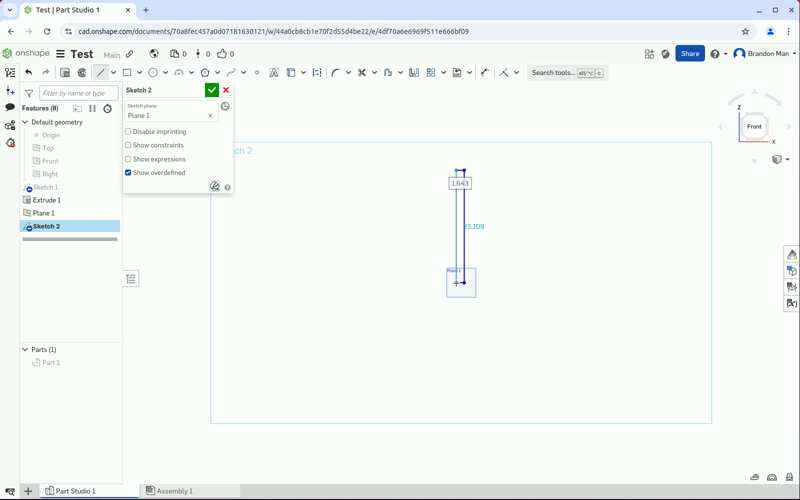
key(esc)
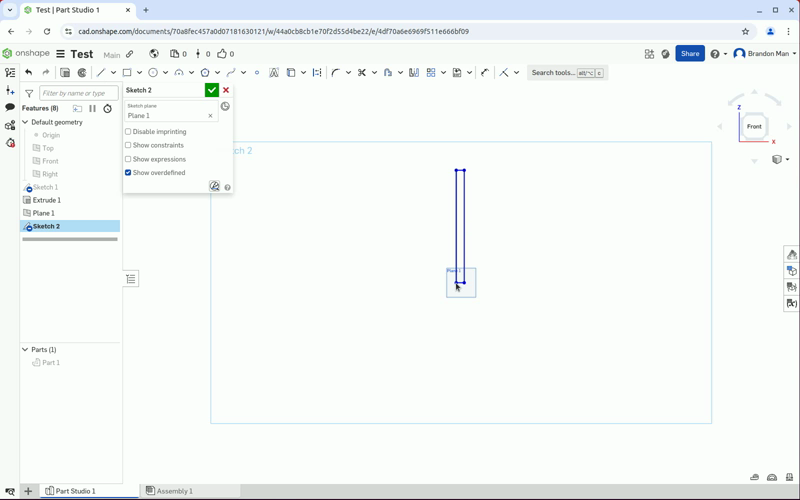
mouse_move(460, 259)
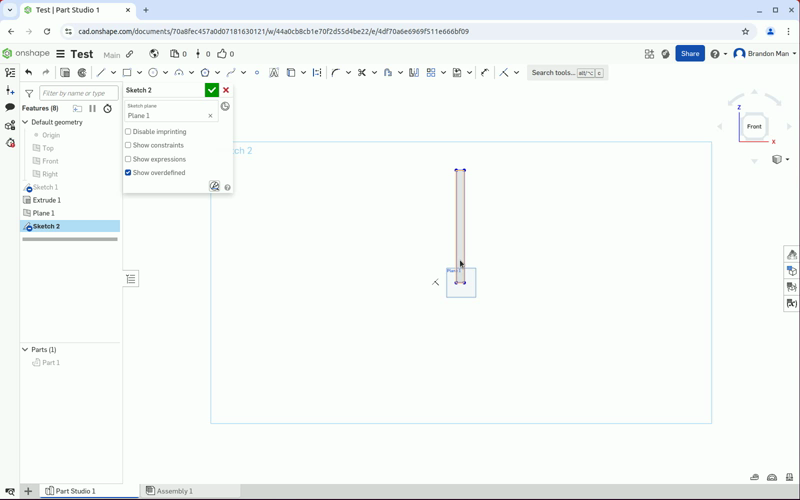
scroll(6)
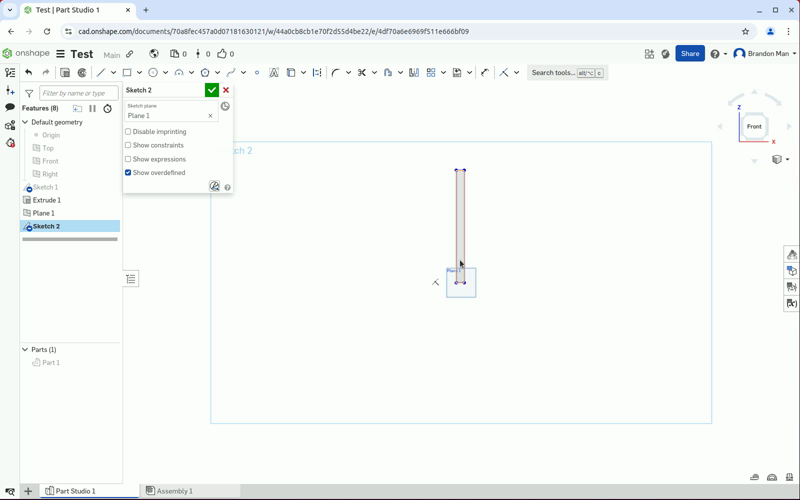
scroll(6)
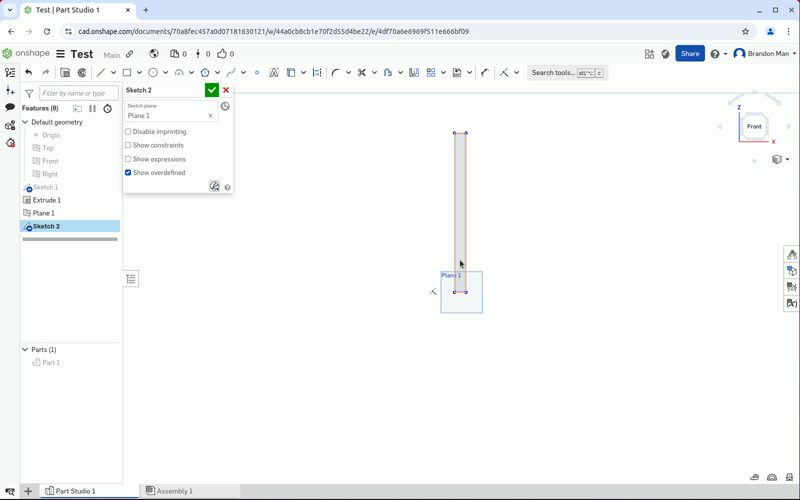
scroll(6)
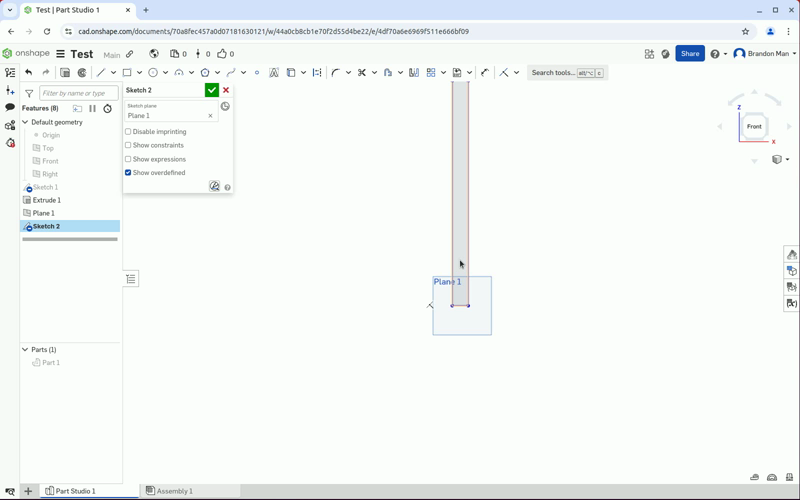
scroll(6)
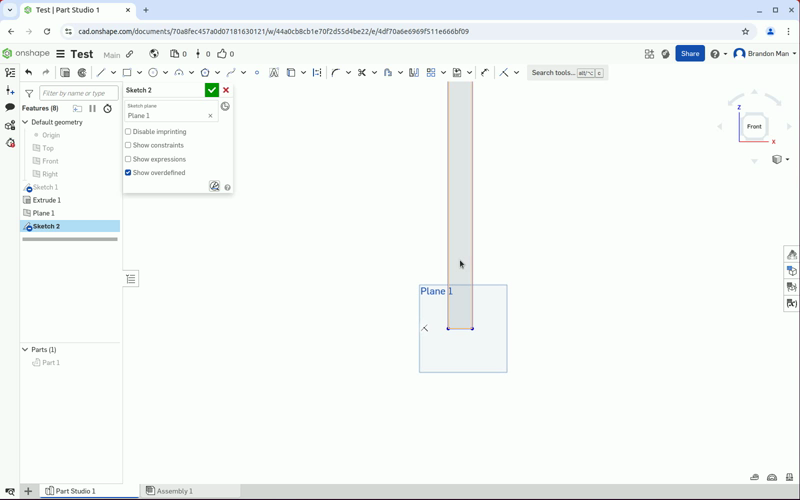
scroll(6)
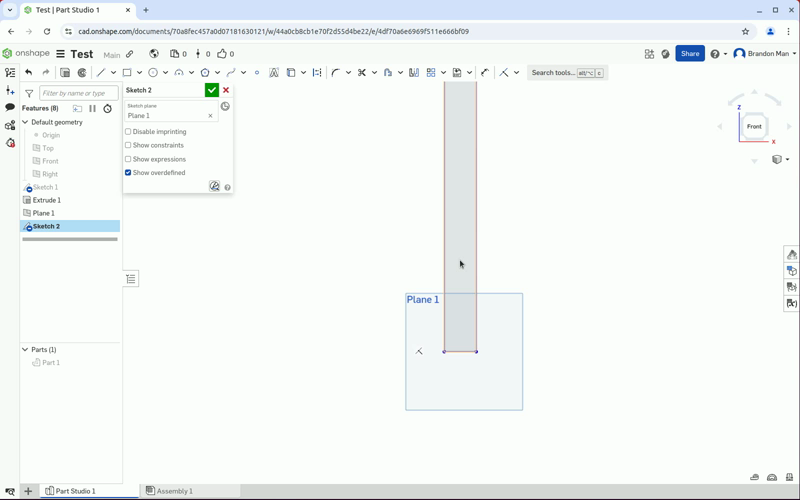
scroll(6)
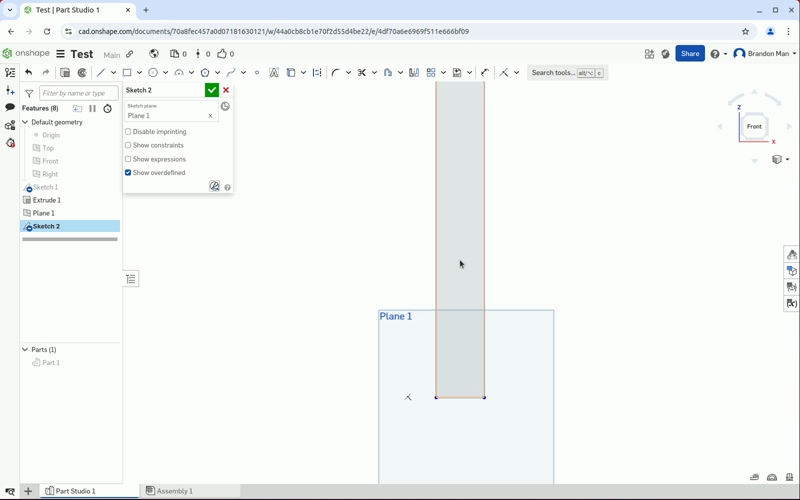
scroll(6)
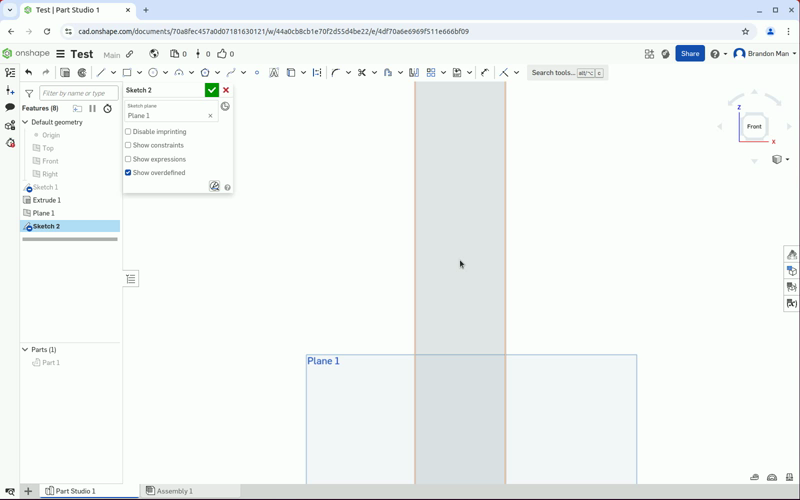
click(460, 259)
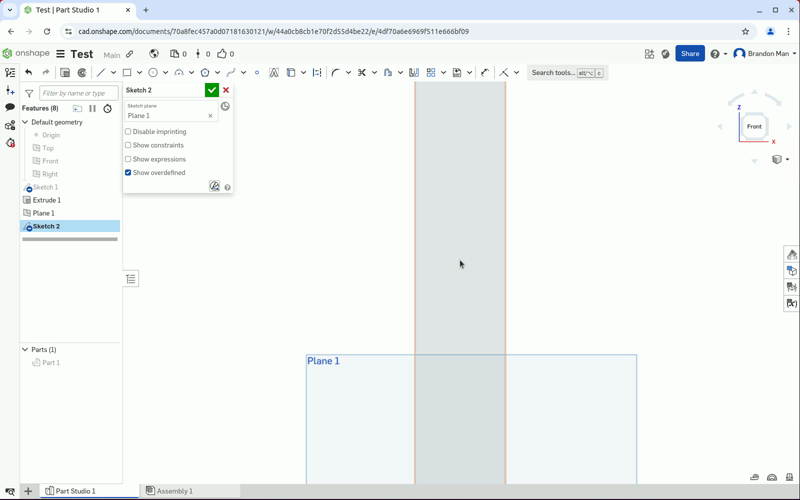
scroll(-6)
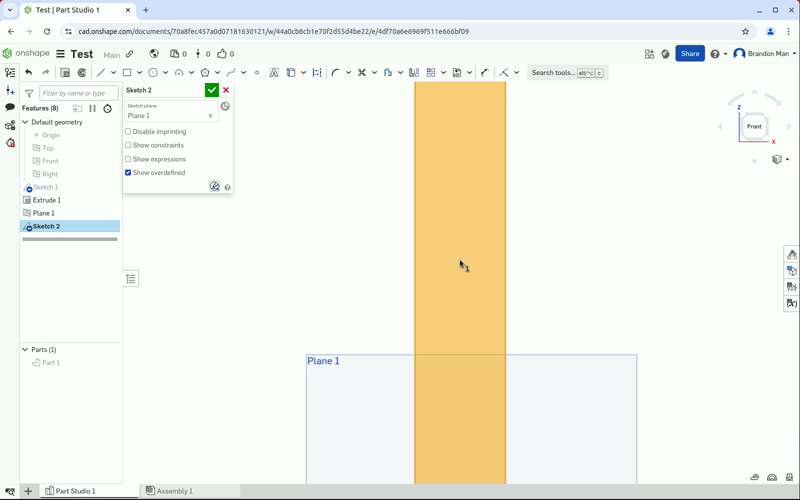
scroll(-6)
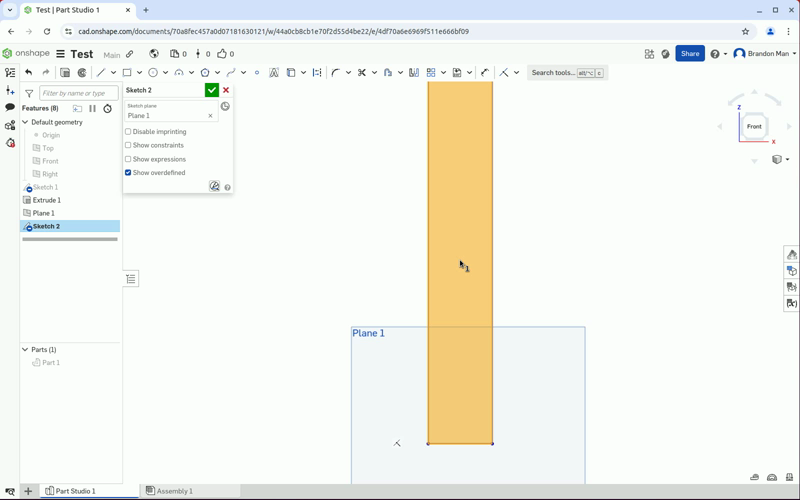
scroll(-6)
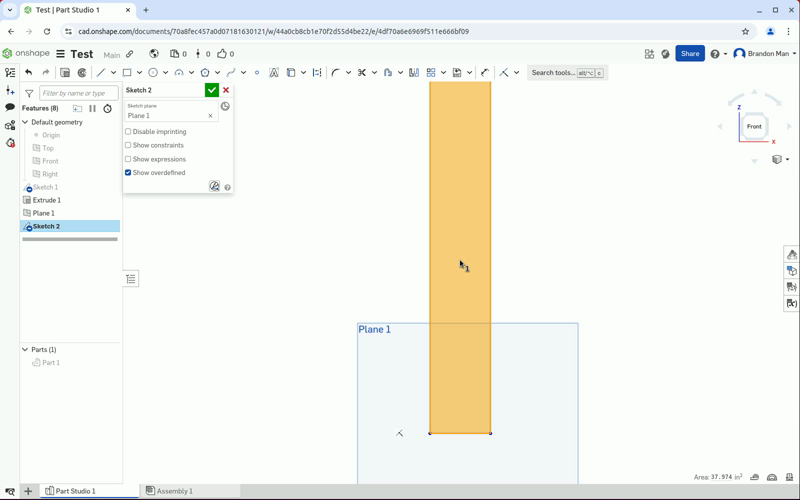
scroll(-6)
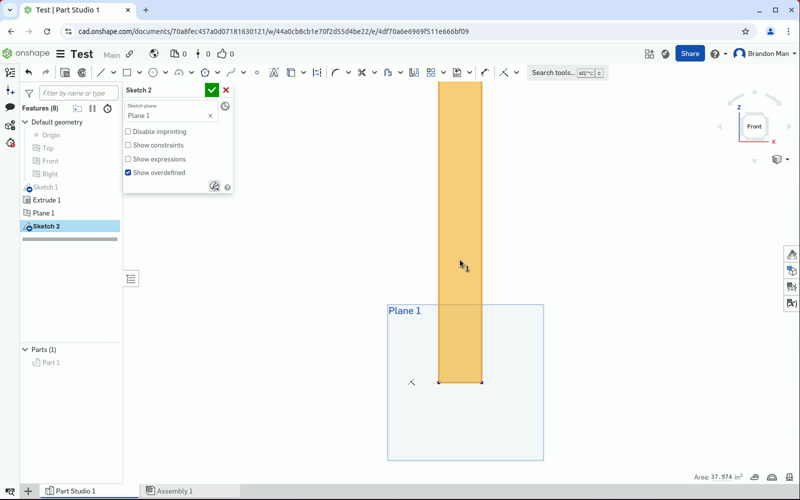
scroll(-6)
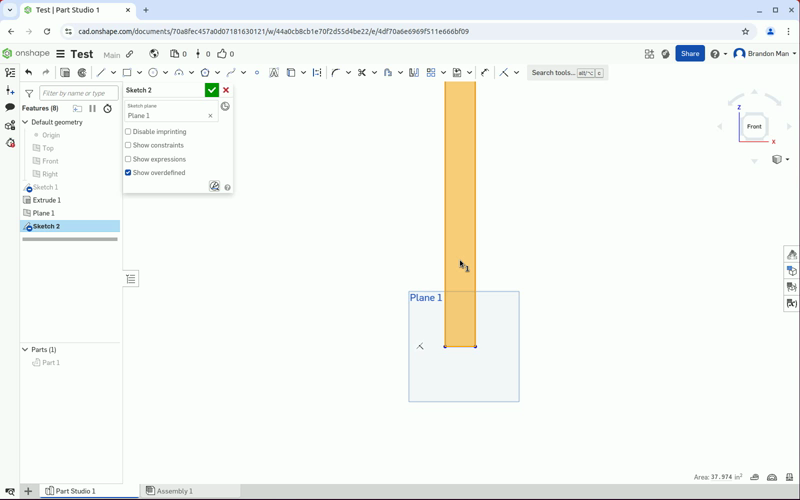
scroll(-6)
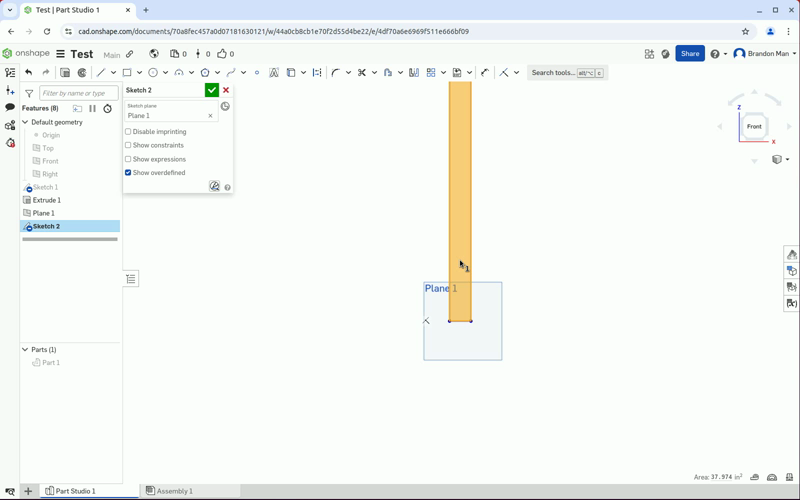
scroll(-6)
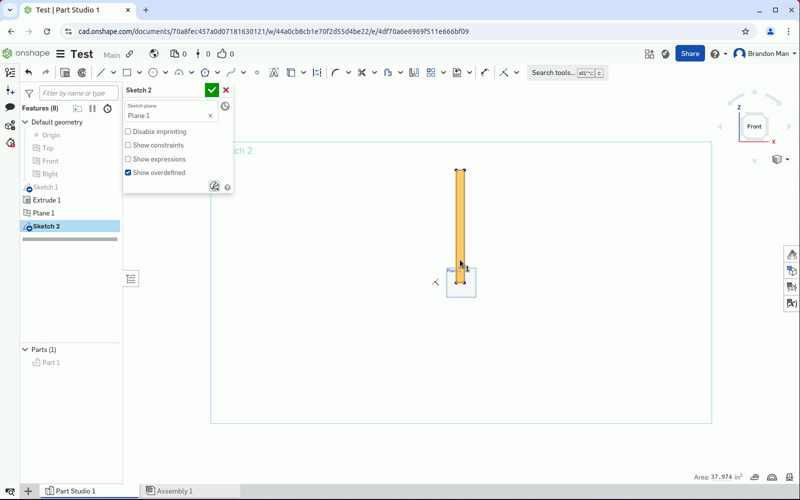
mouse_move(73, 352)
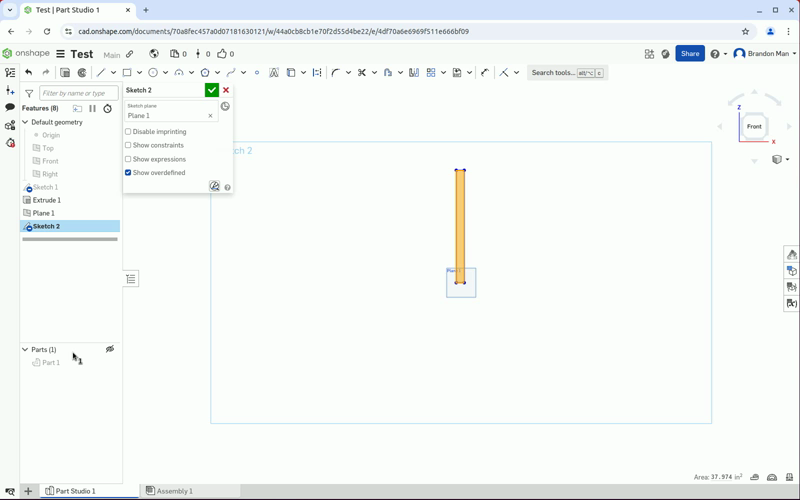
key(shift+y)
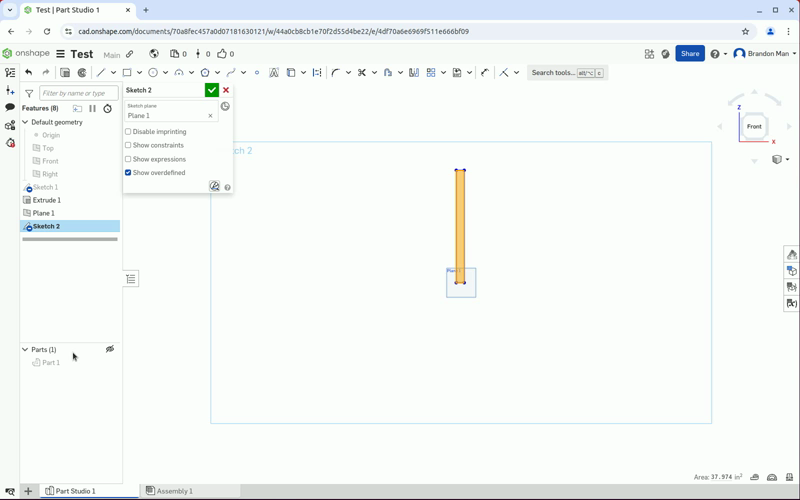
key(shift+e)
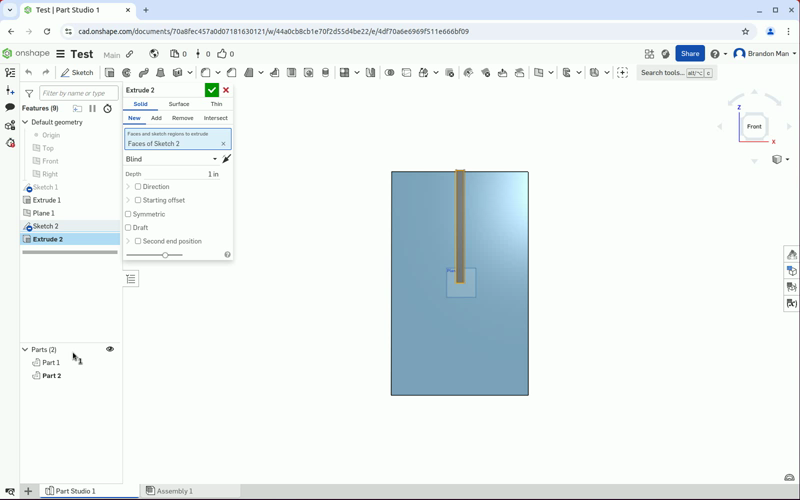
mouse_move(143, 106)
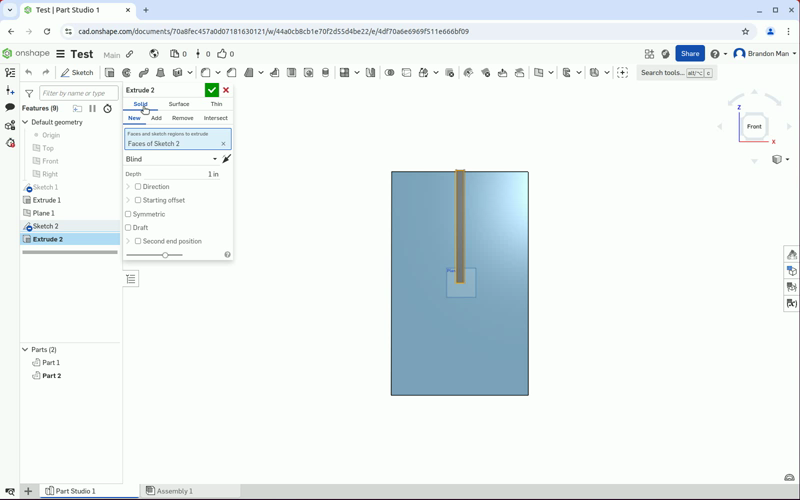
click(143, 106)
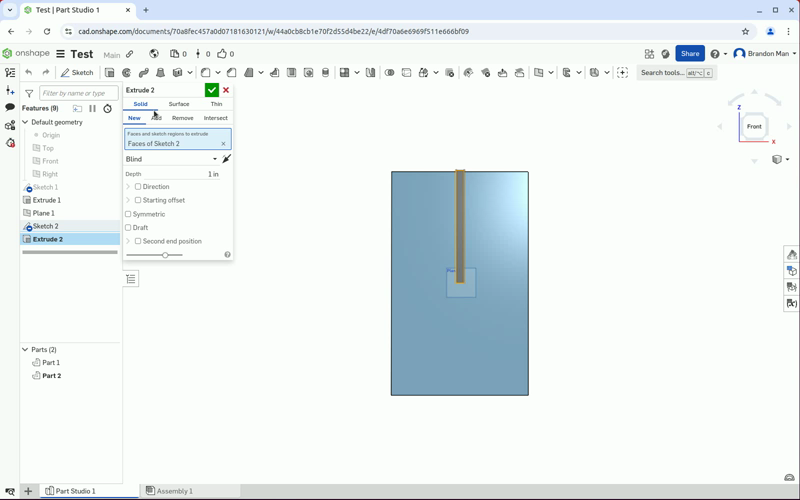
mouse_move(186, 120)
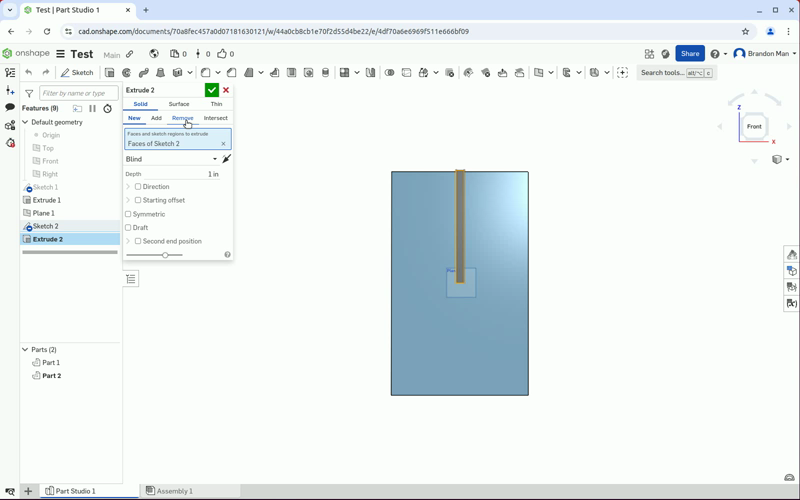
click(186, 120)
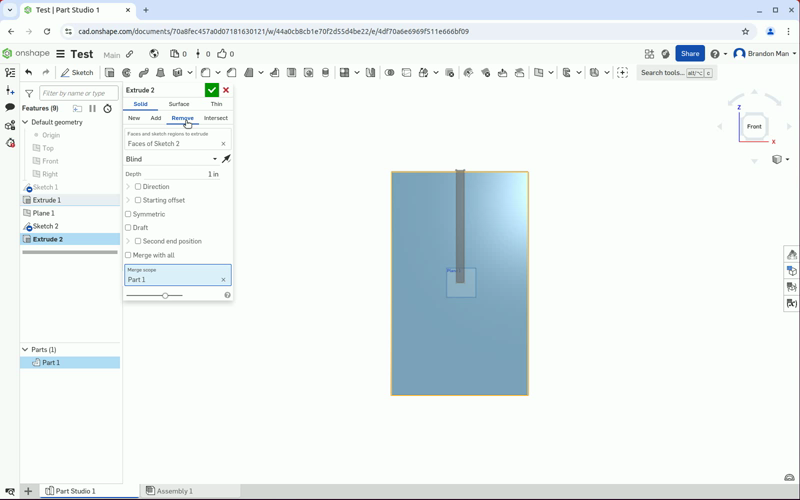
key(tab, 4)
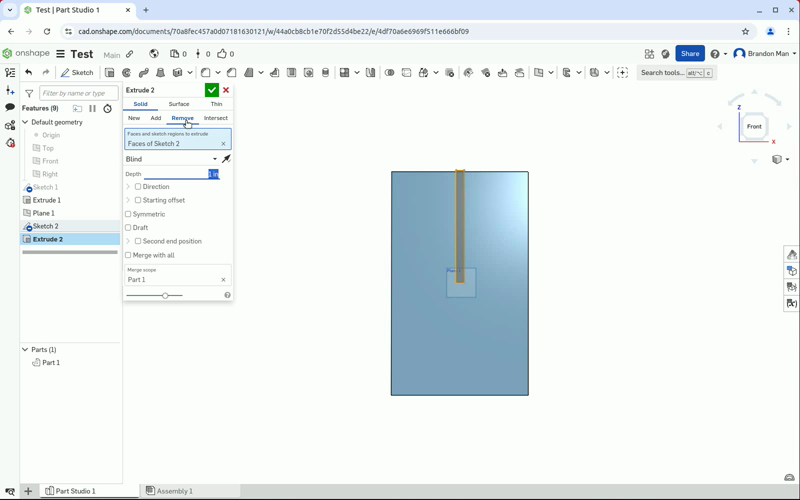
text(14.202)
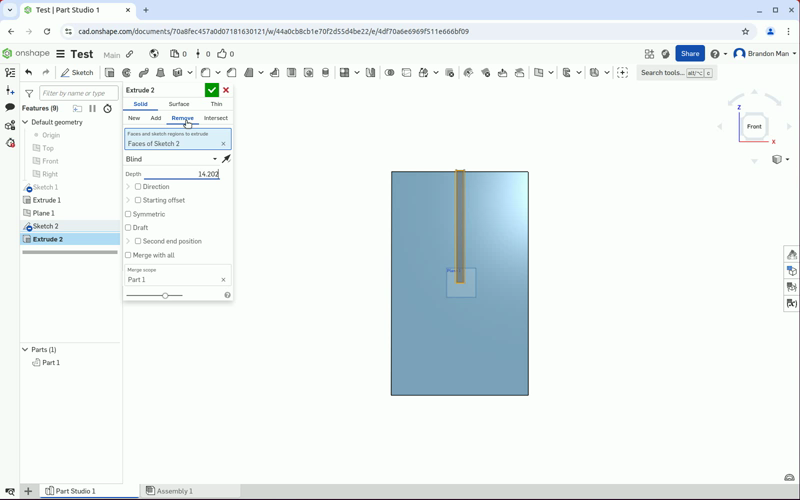
key(tab, 6)
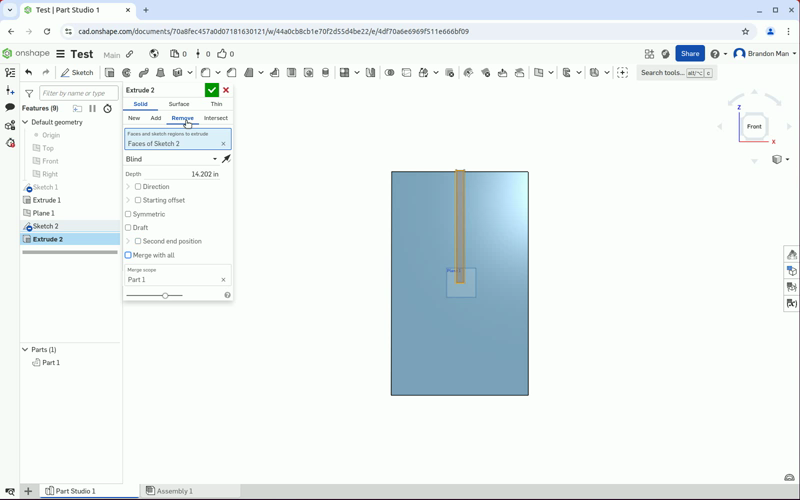
key(space)
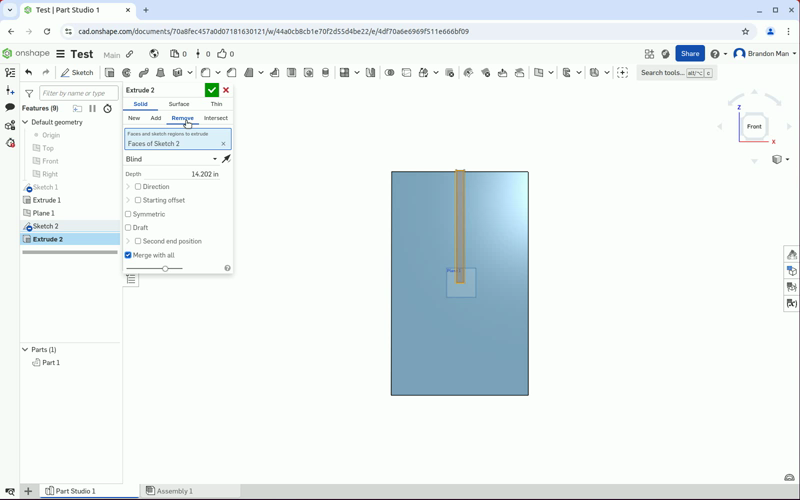
key(enter)
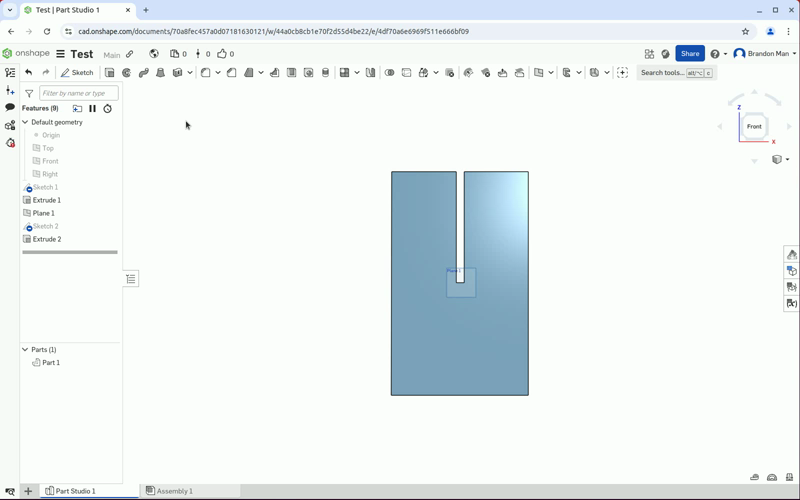
key(shift+h)
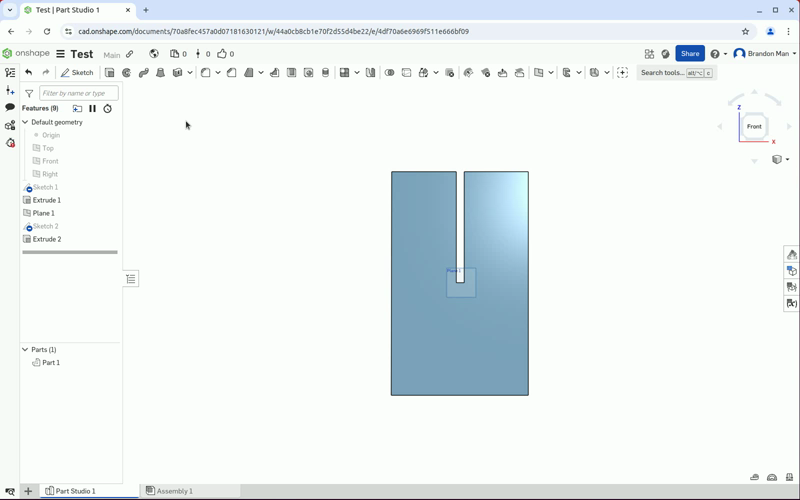
key(shift+h)
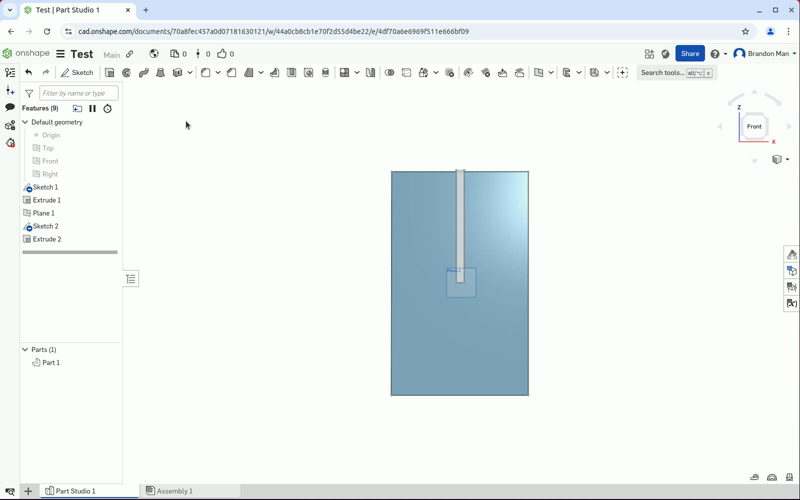
key(shift+7)
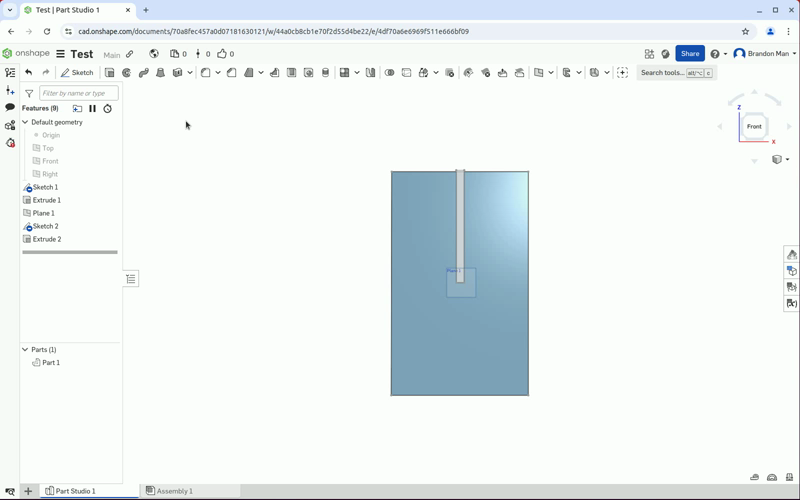
key(left, 2)
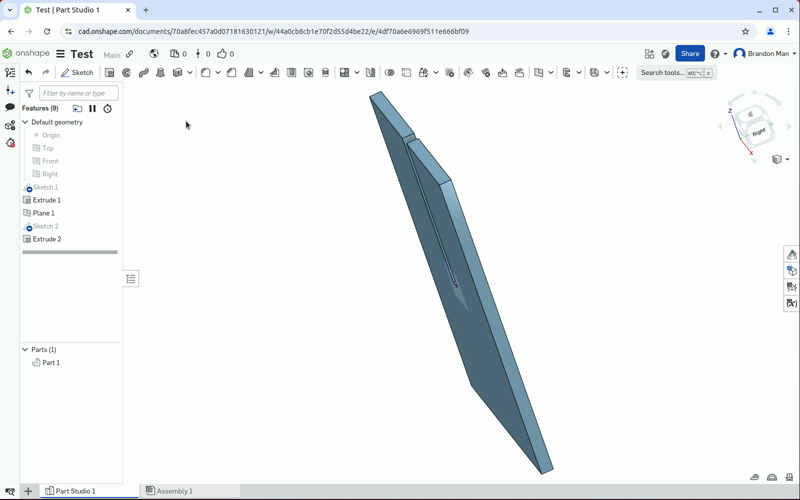
key(down, 2)
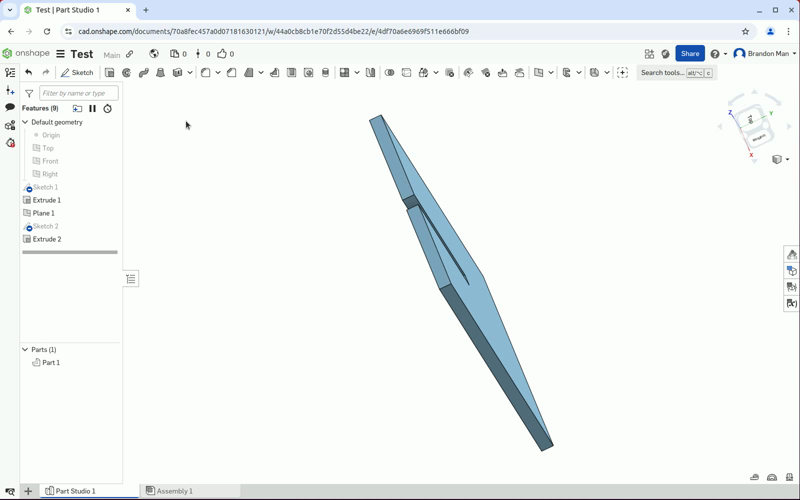
key(up, 2)
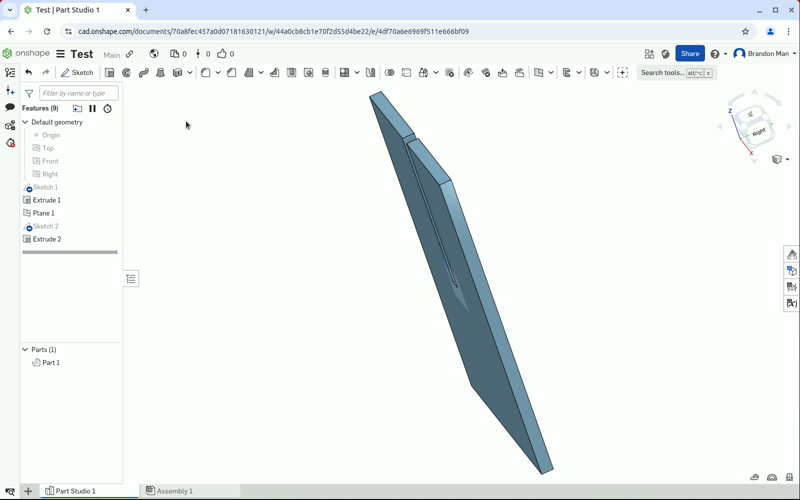
key(right, 2)
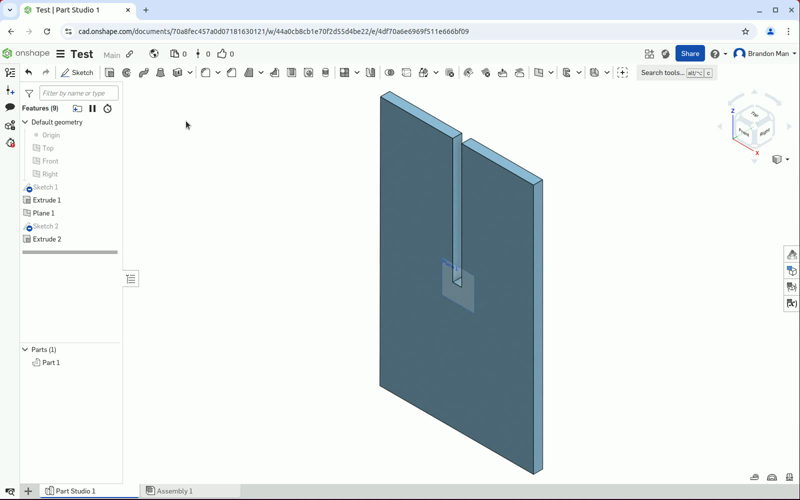
mouse_move(73, 189)
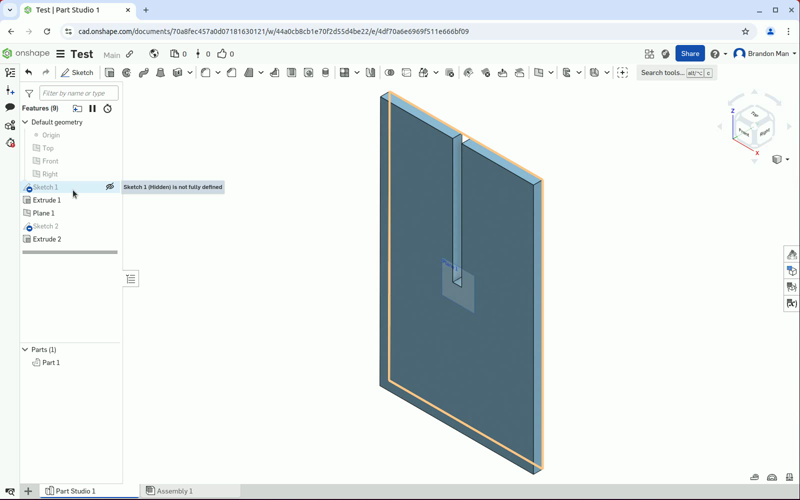
click(73, 189)